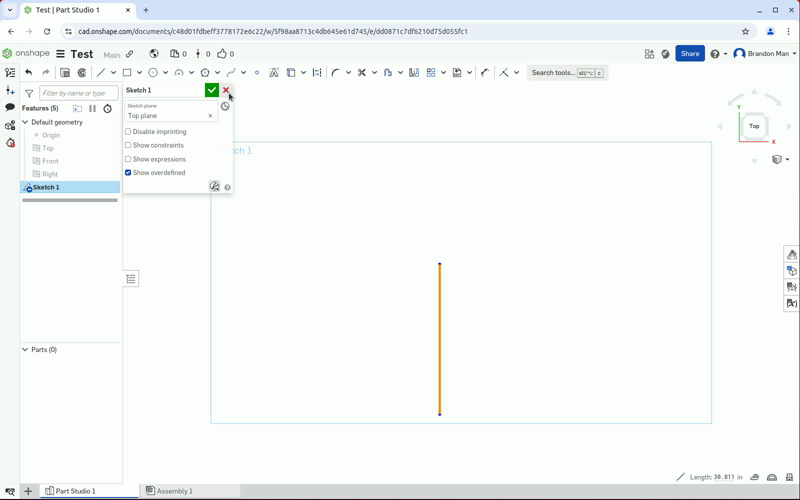
key(shift+h)
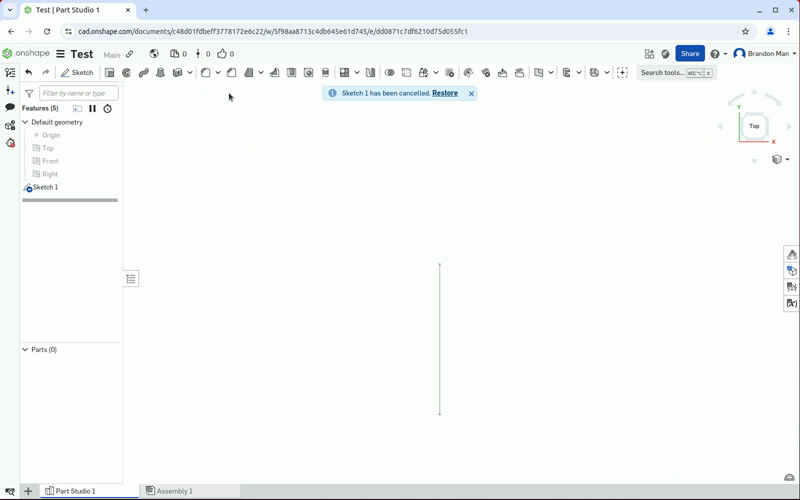
key(shift+s)
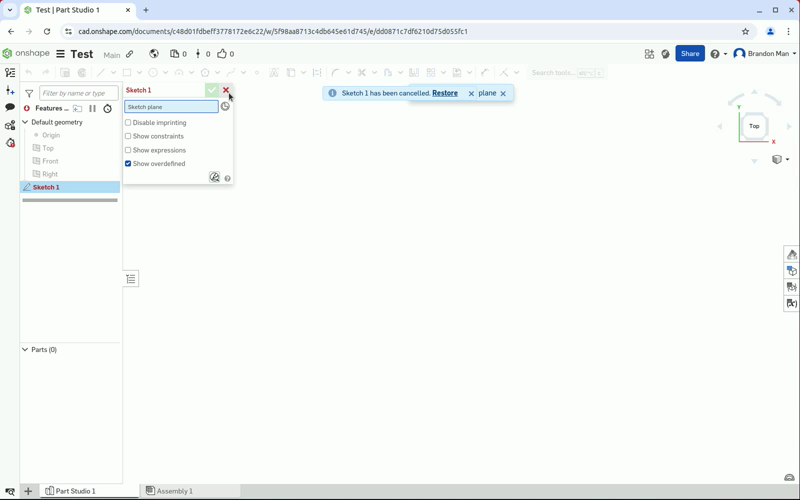
mouse_move(73, 150)
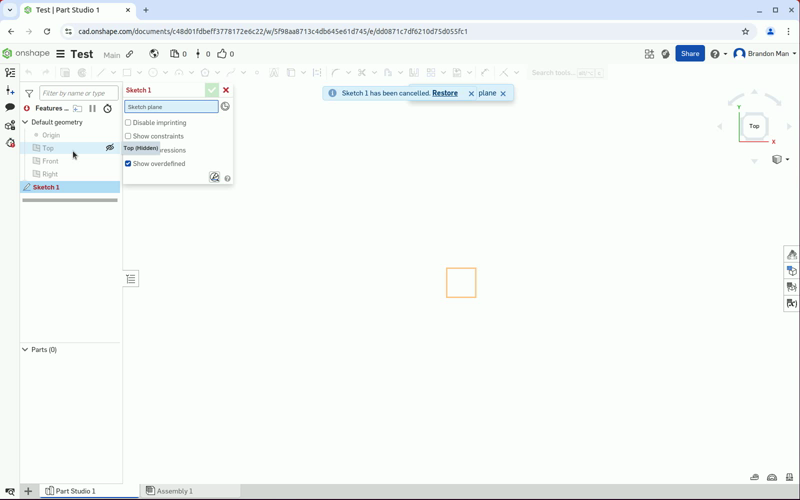
click(73, 150)
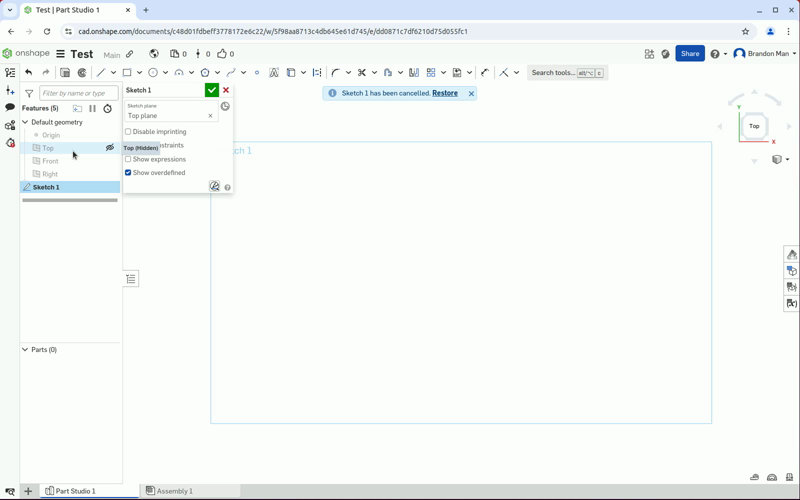
mouse_move(73, 352)
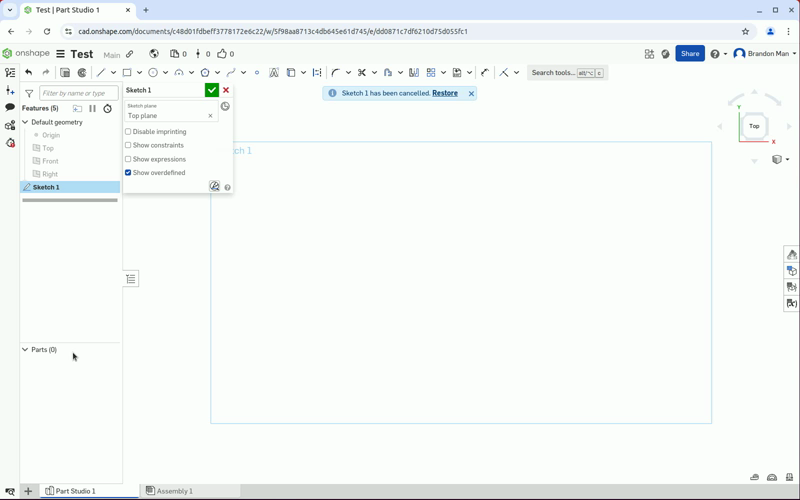
key(y)
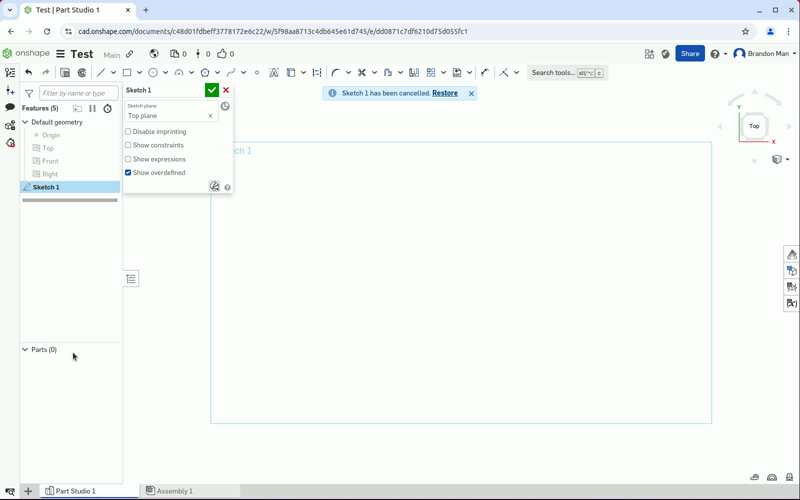
key(l)
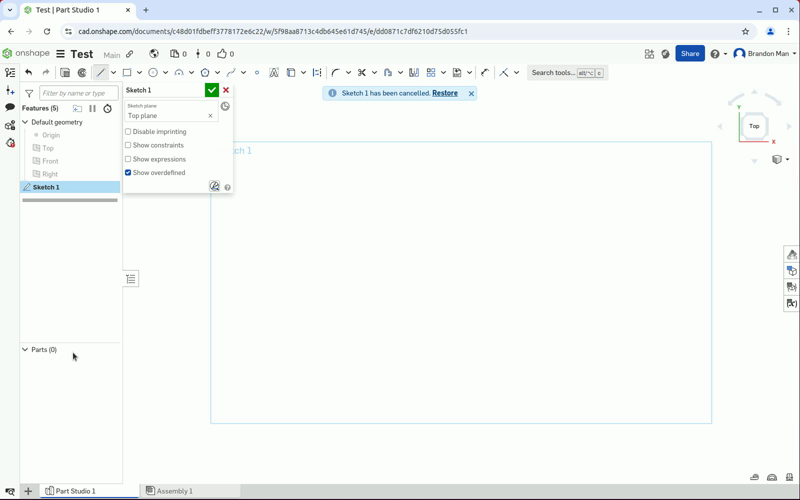
key_down(shift)
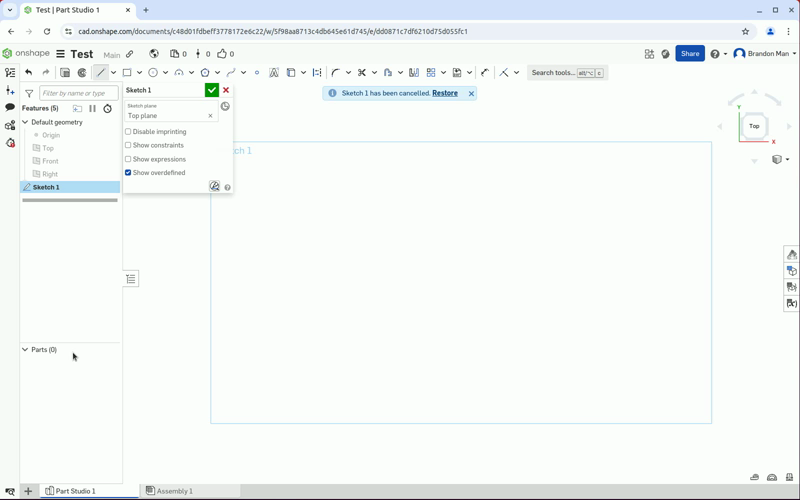
mouse_move(348, 345)
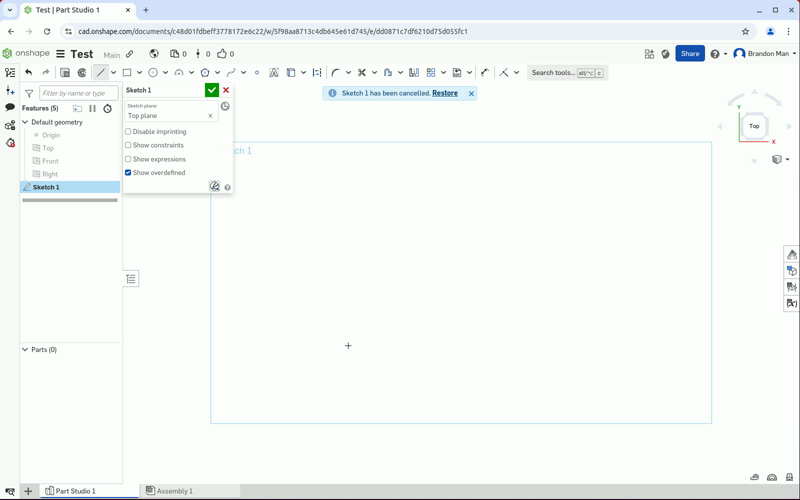
click(348, 345)
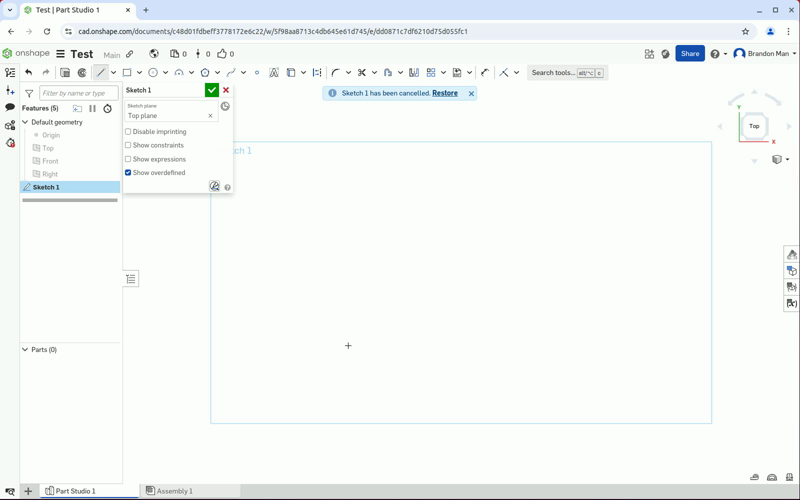
key_up(shift)
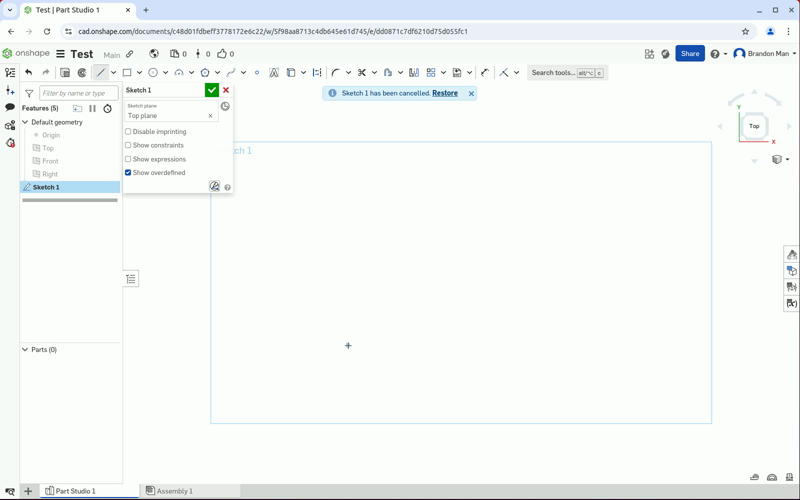
key_down(shift)
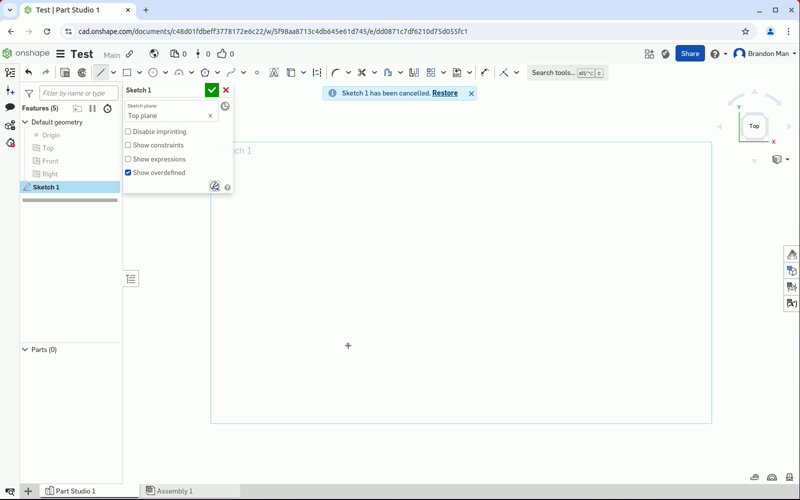
mouse_move(511, 345)
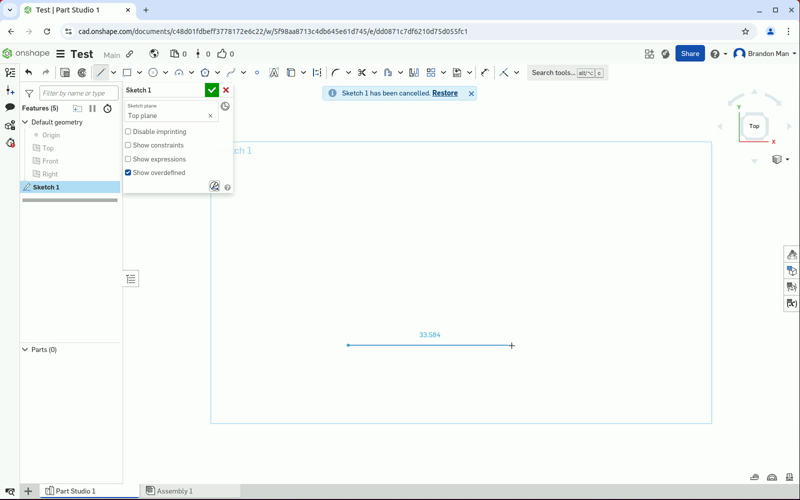
click(511, 345)
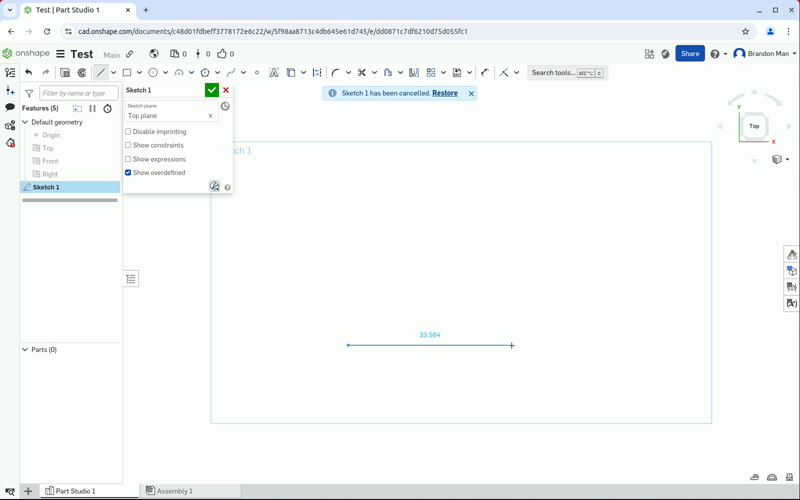
key_up(shift)
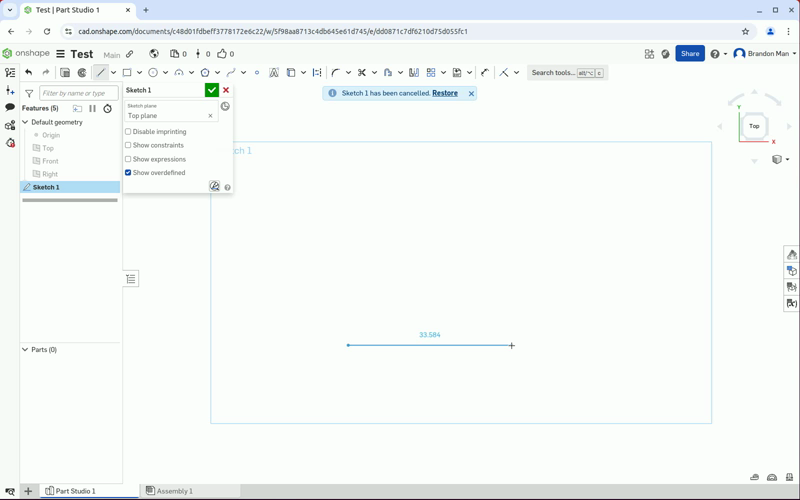
key_down(shift)
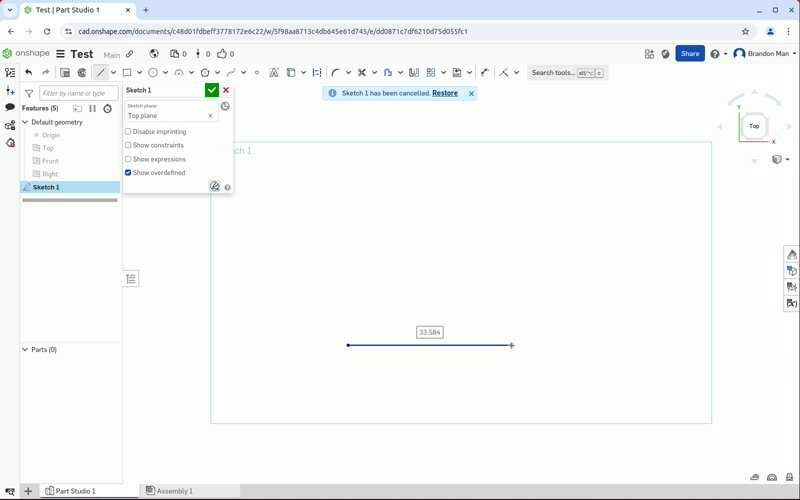
mouse_move(511, 200)
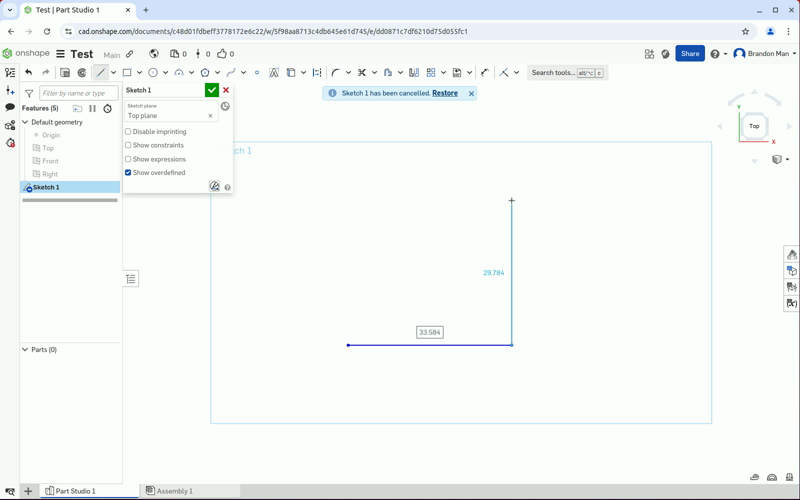
click(511, 200)
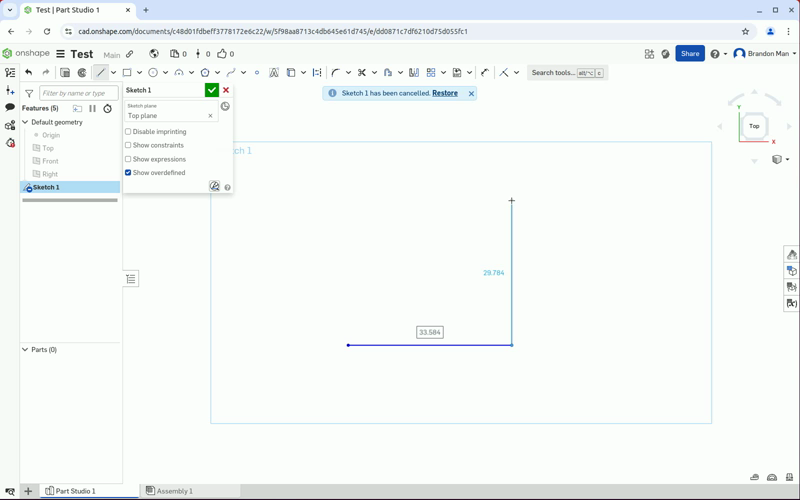
key_up(shift)
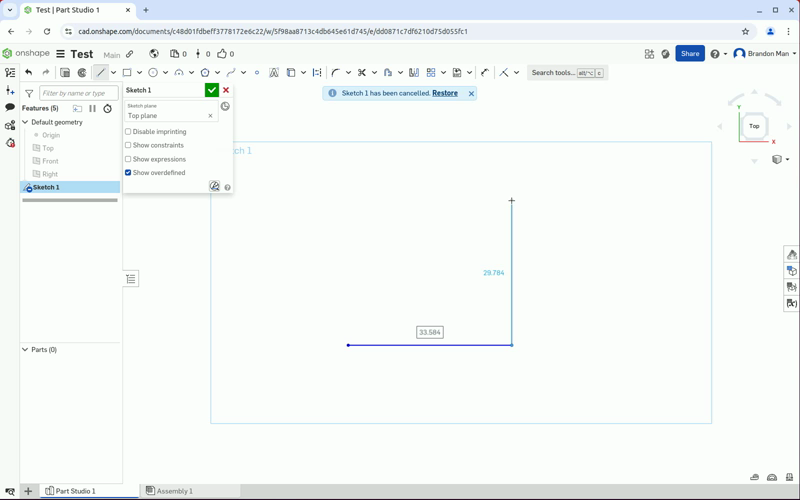
key_down(shift)
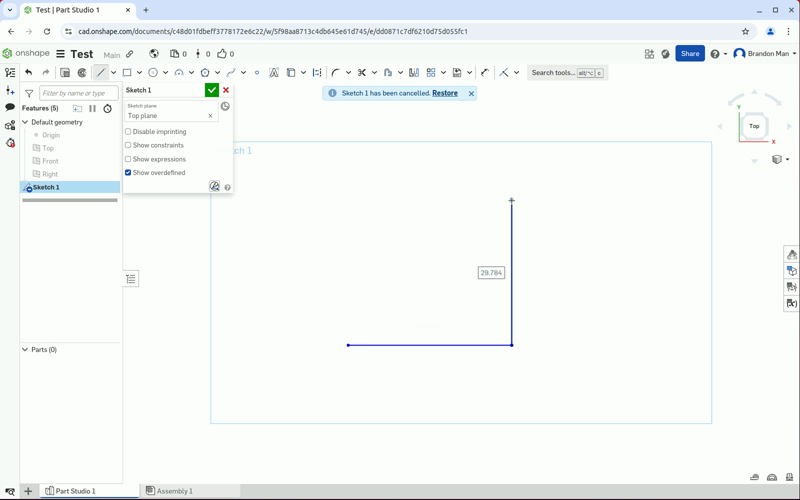
mouse_move(348, 200)
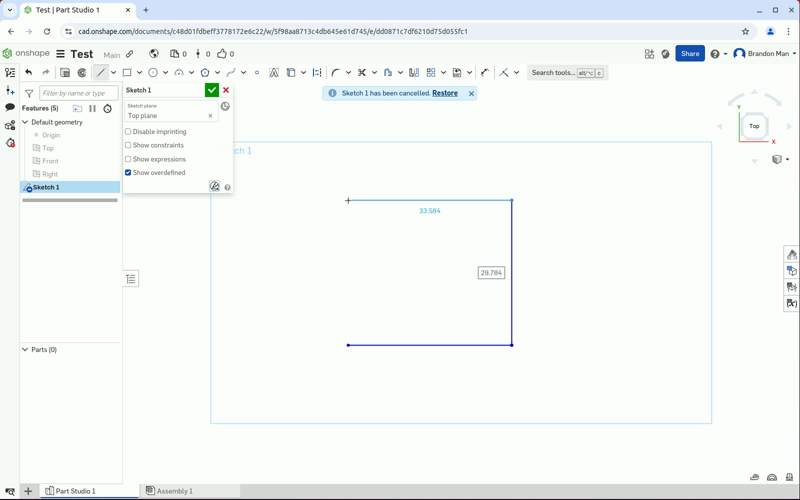
click(348, 200)
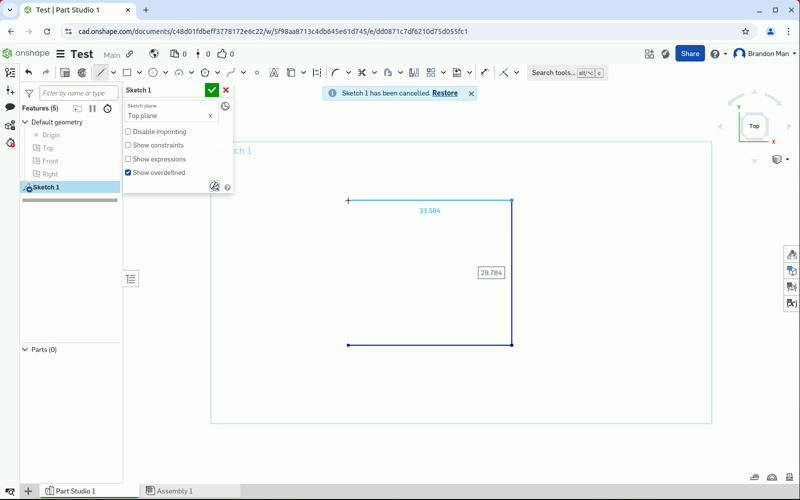
key_up(shift)
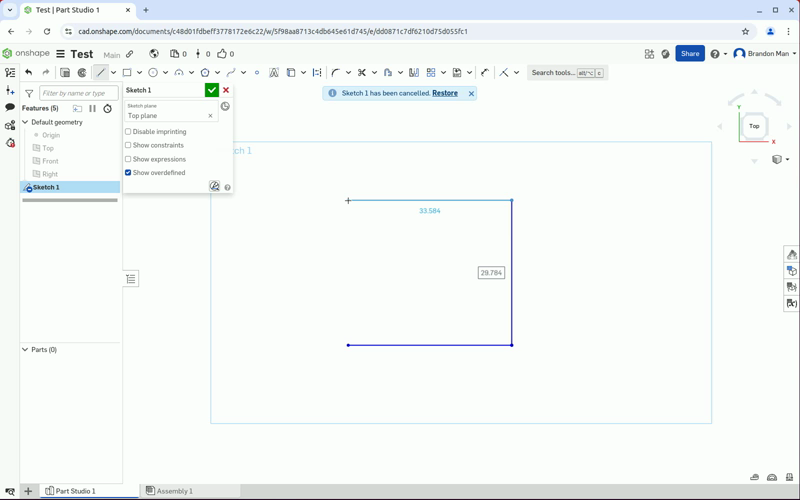
key_down(shift)
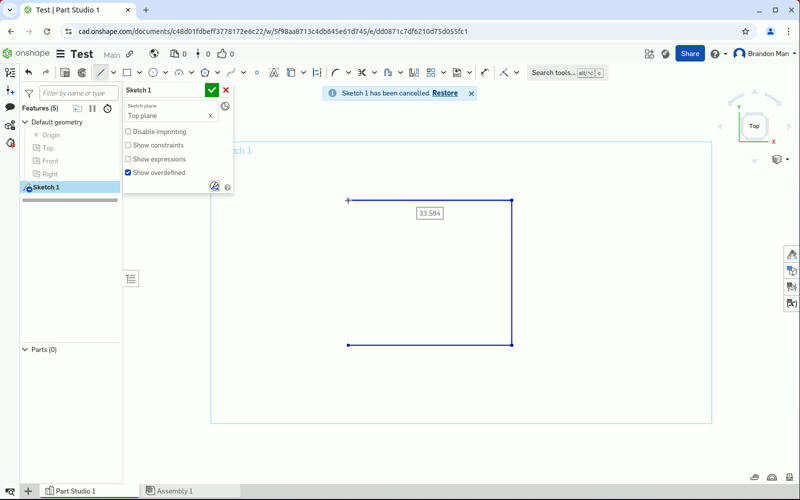
mouse_move(348, 345)
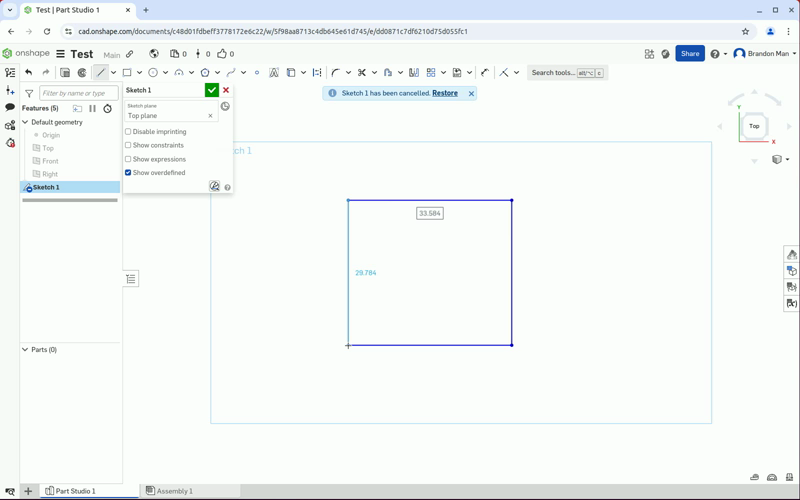
key_up(shift)
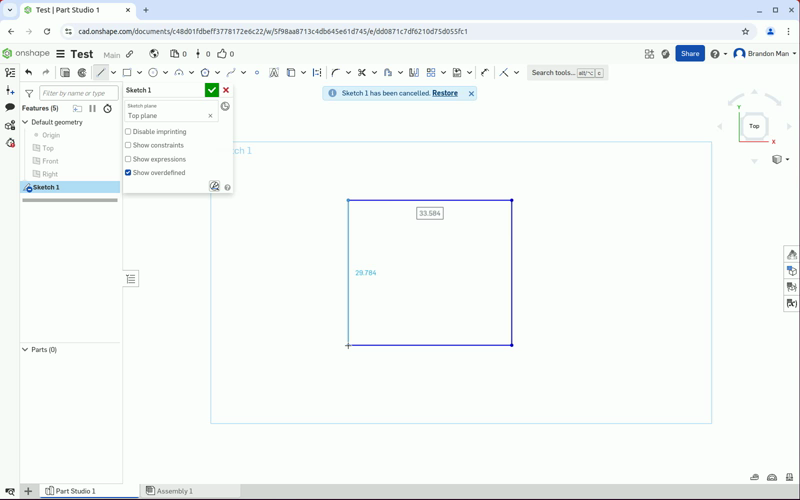
click(348, 345)
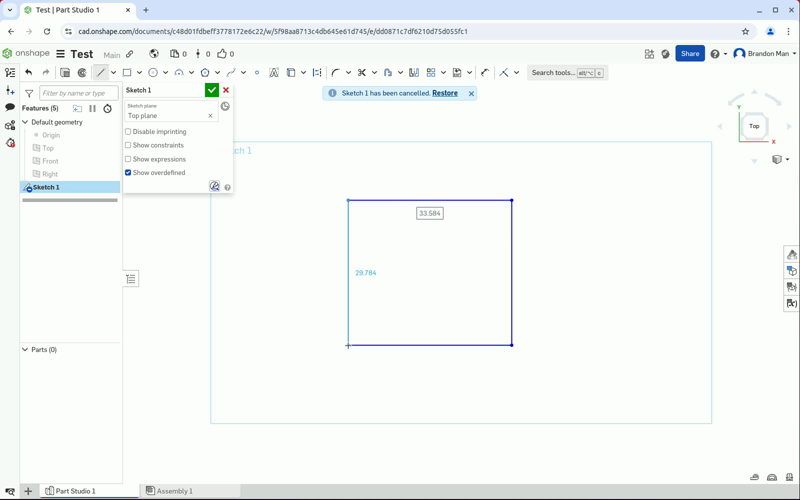
key(esc)
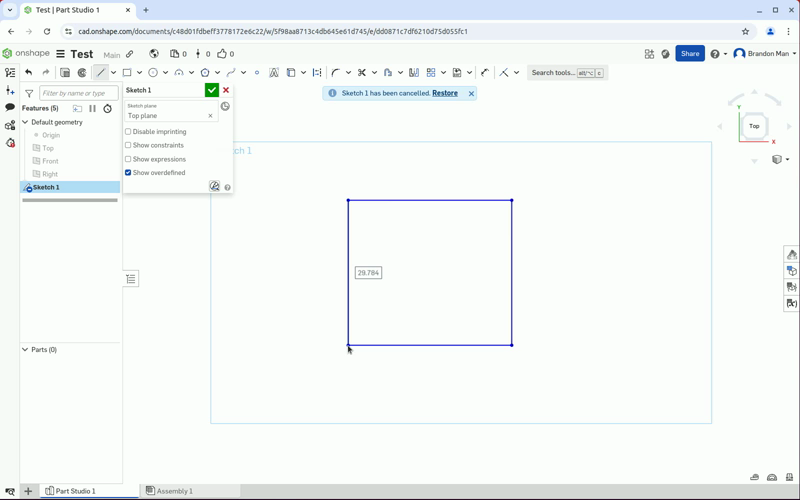
key(c)
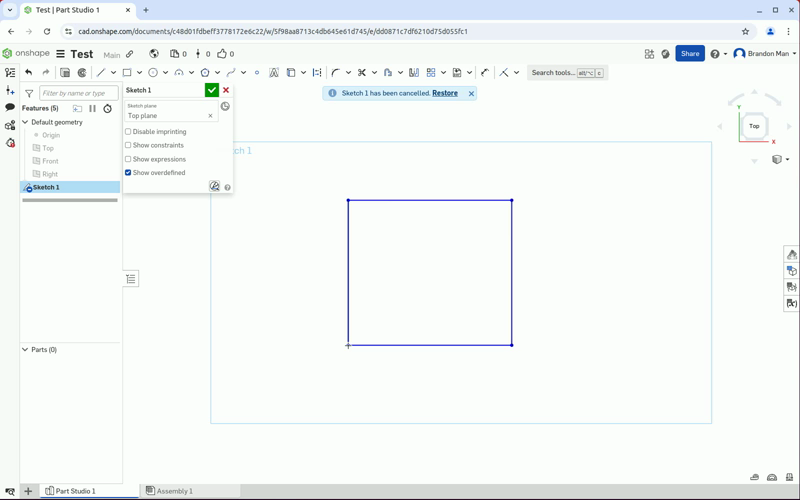
key_down(shift)
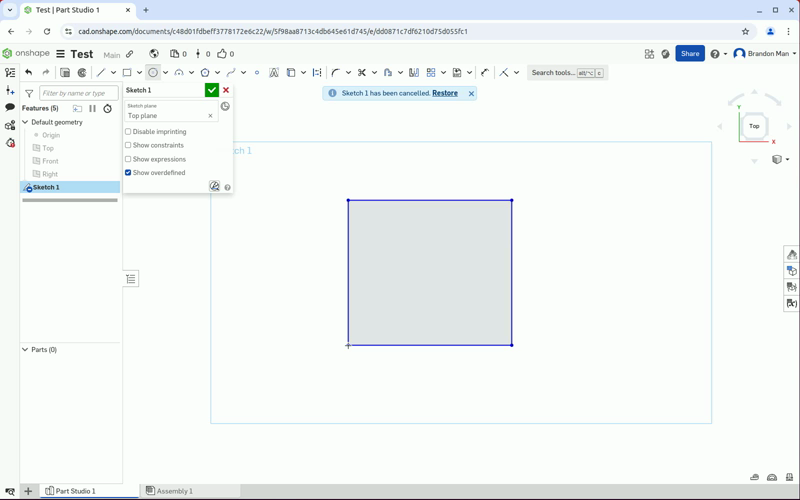
mouse_move(430, 272)
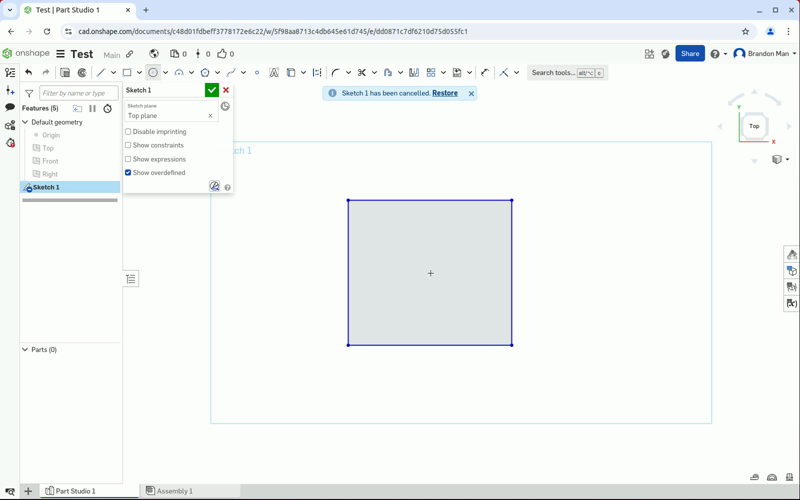
click(430, 272)
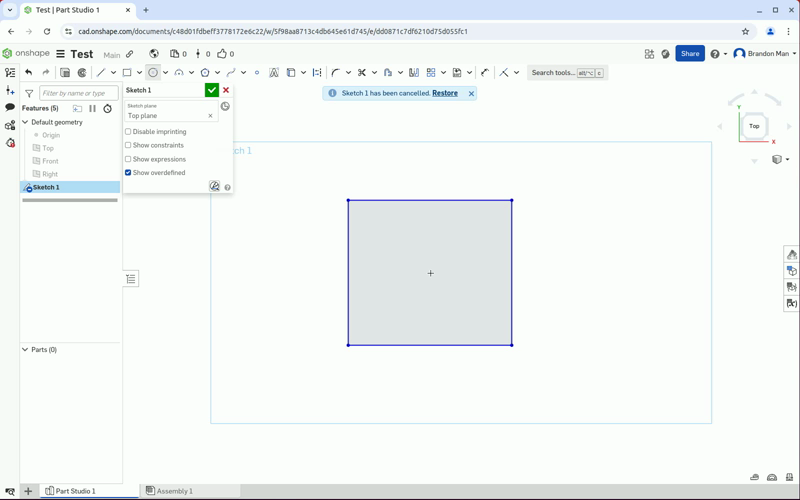
key_up(shift)
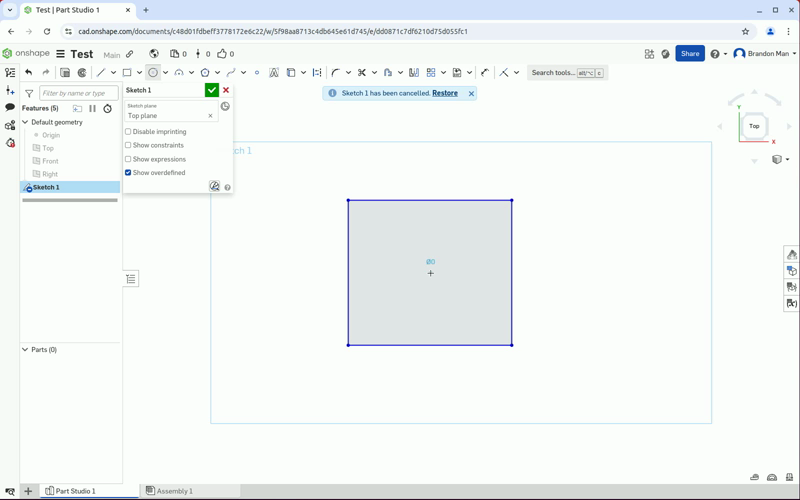
mouse_move(479, 272)
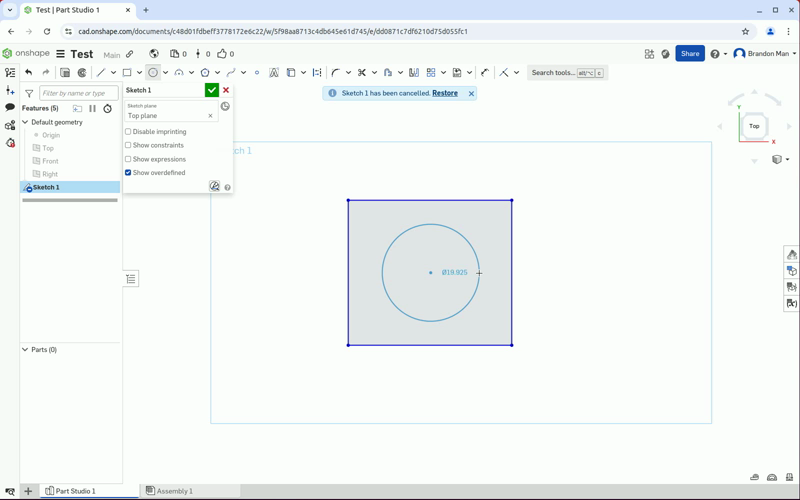
click(479, 272)
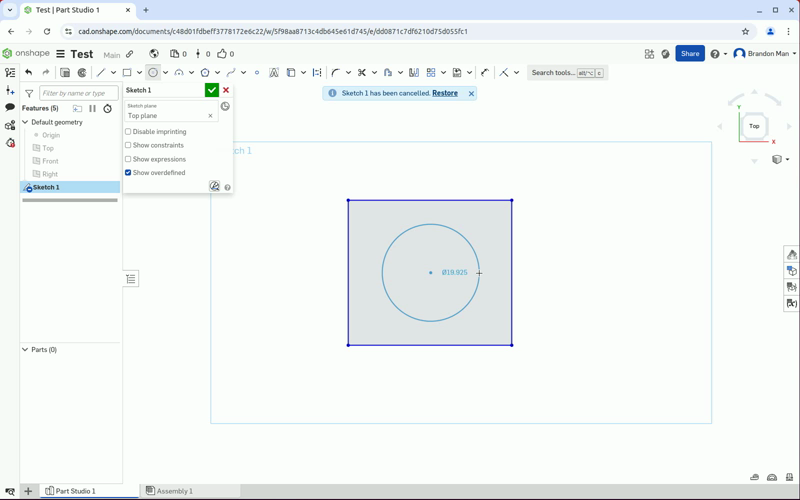
key(esc)
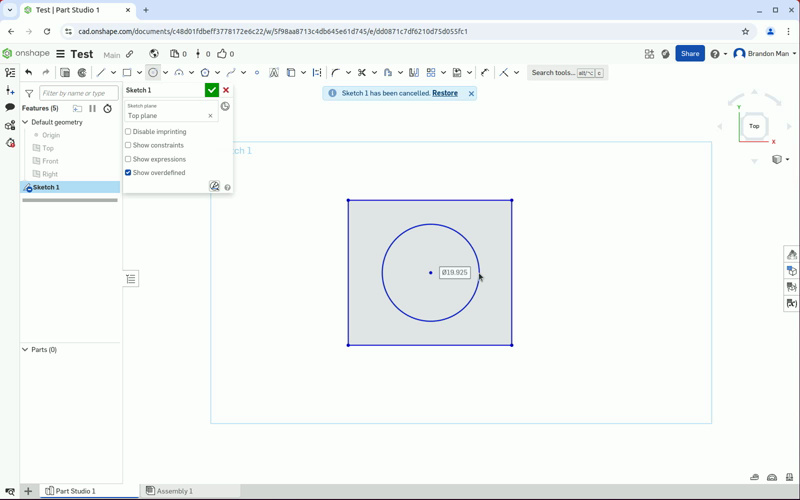
mouse_move(491, 227)
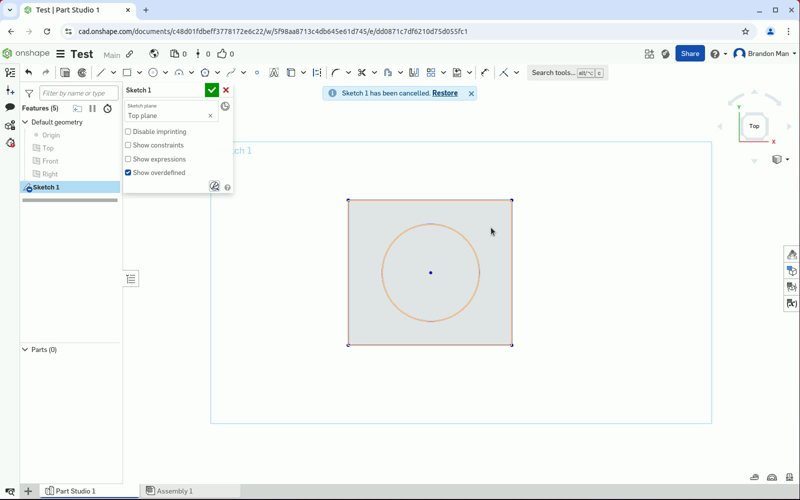
click(491, 227)
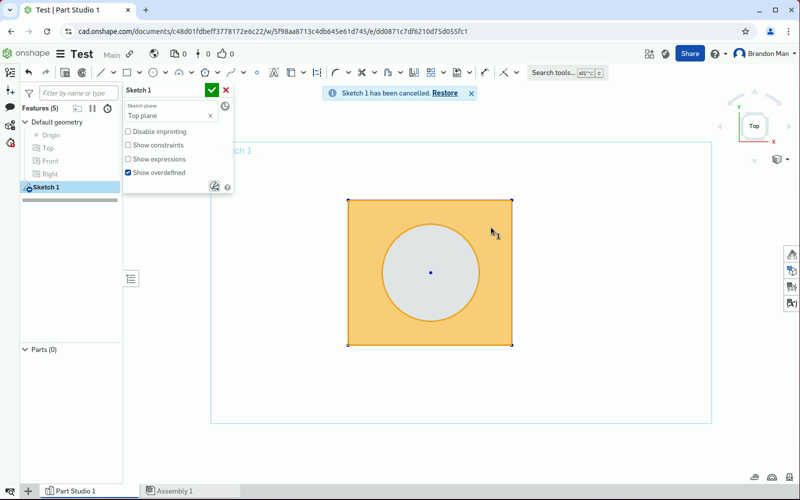
mouse_move(73, 352)
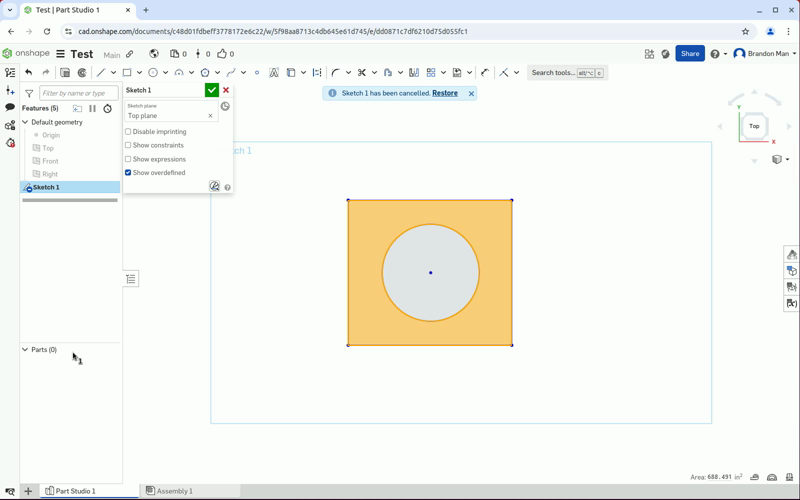
key(shift+y)
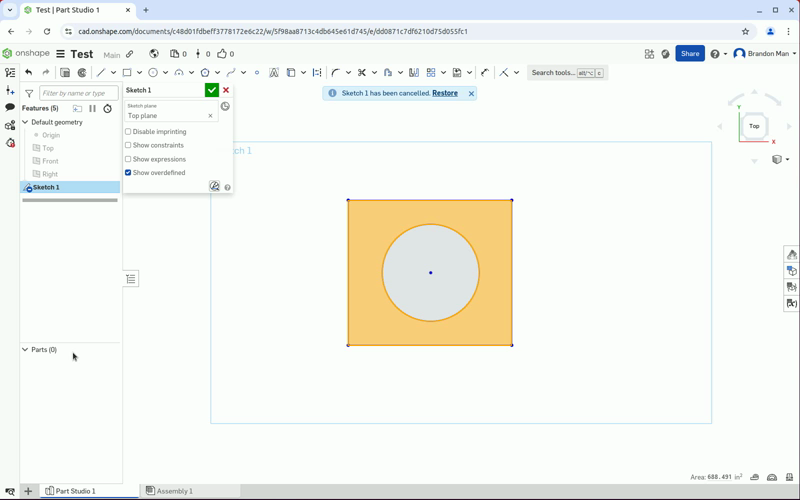
key(shift+e)
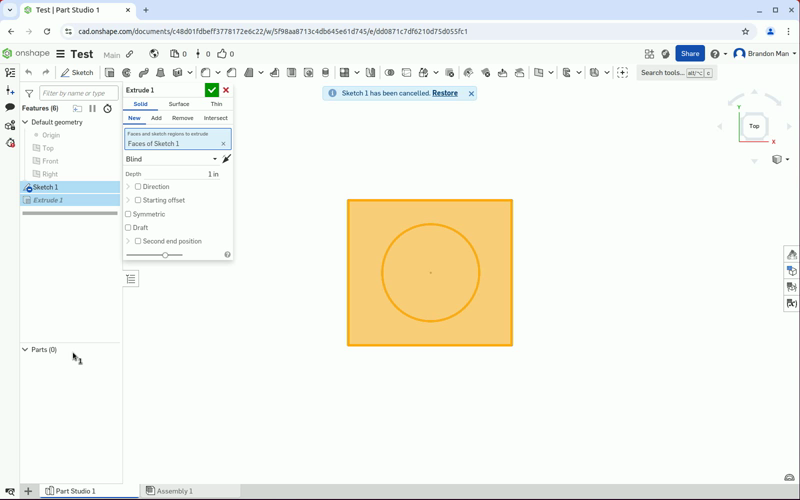
mouse_move(143, 106)
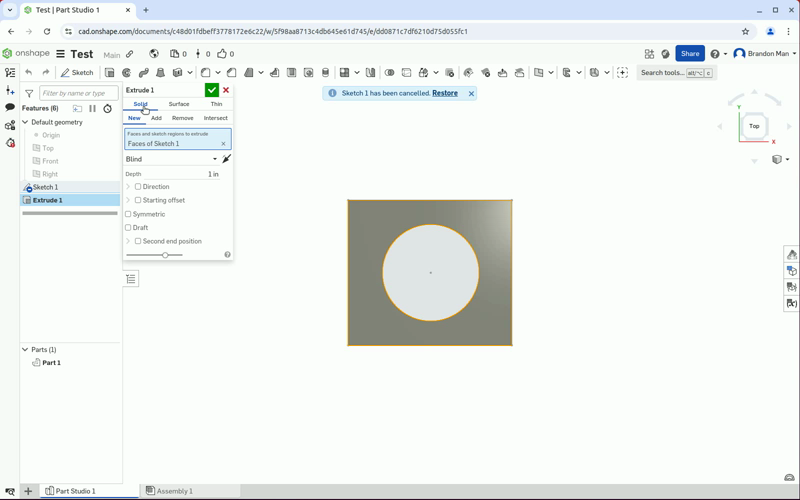
click(143, 106)
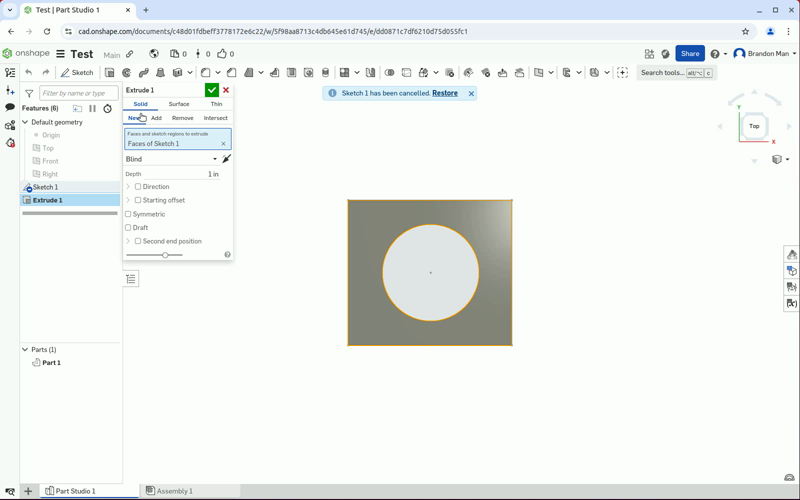
mouse_move(137, 120)
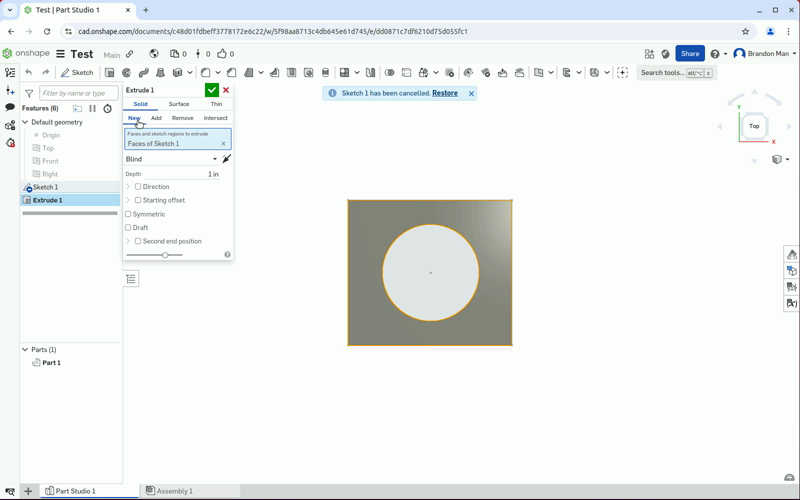
click(137, 120)
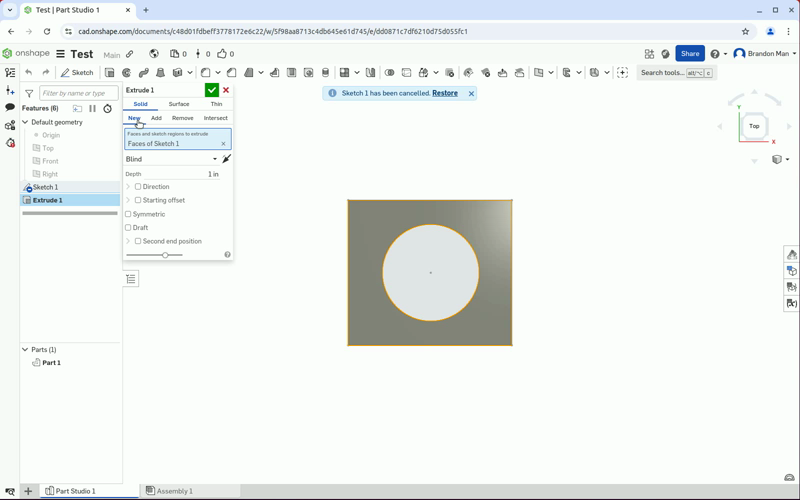
key(tab, 4)
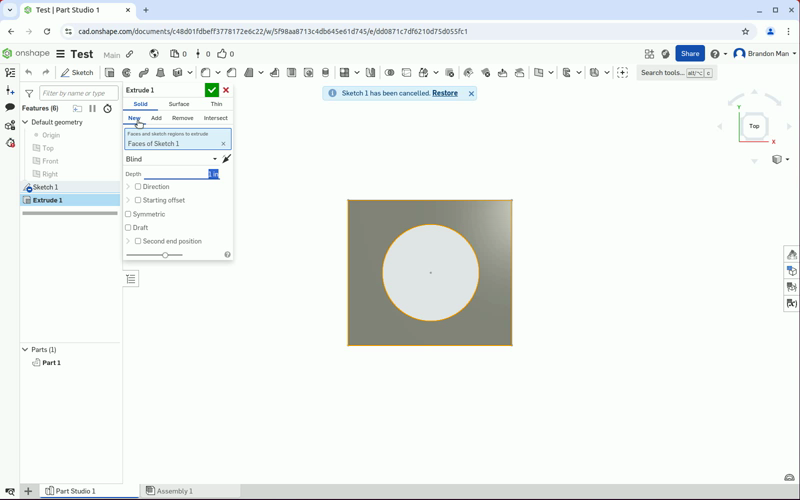
text(13.48)
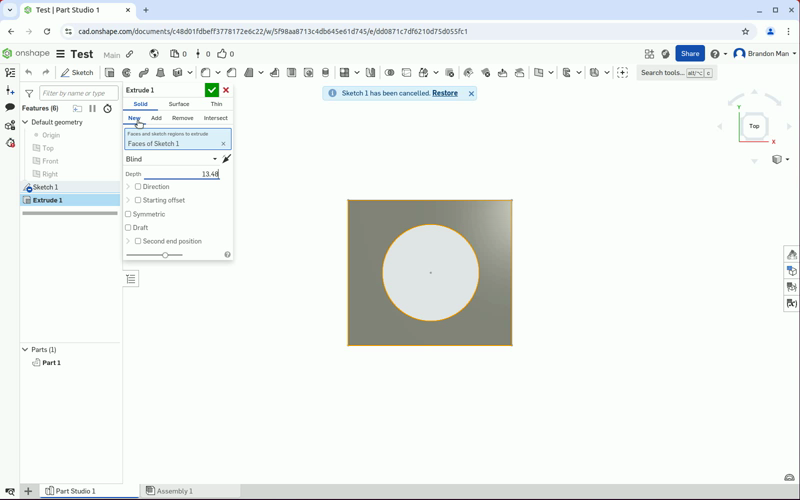
key(enter)
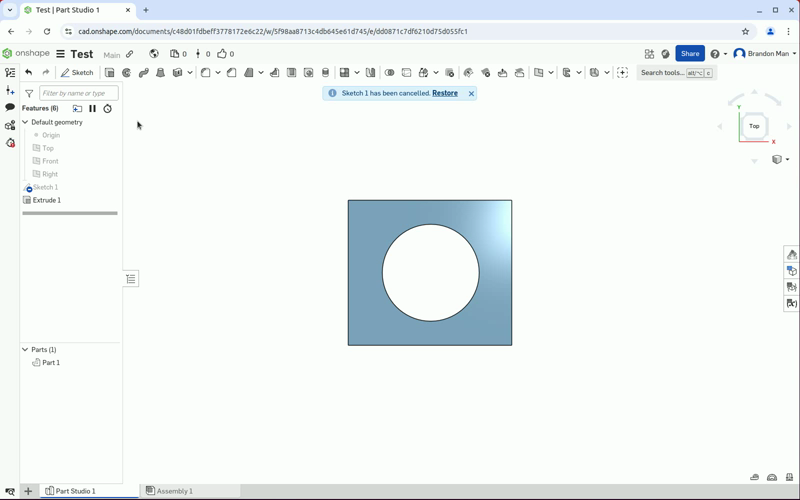
key(shift+h)
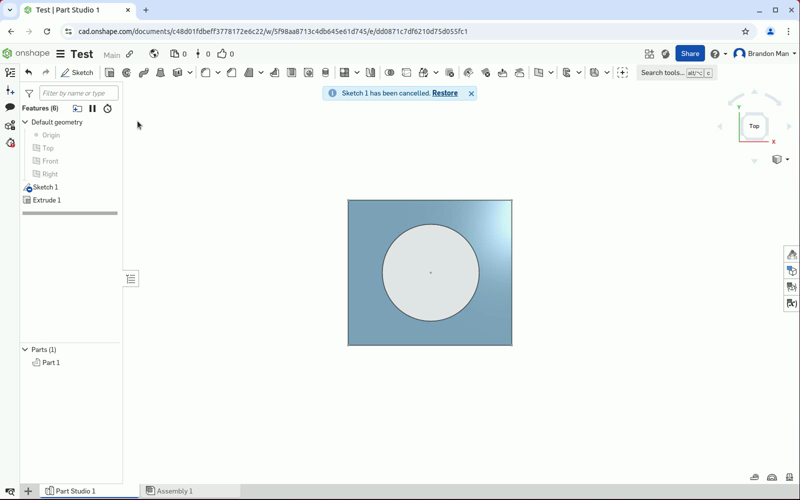
key(shift+h)
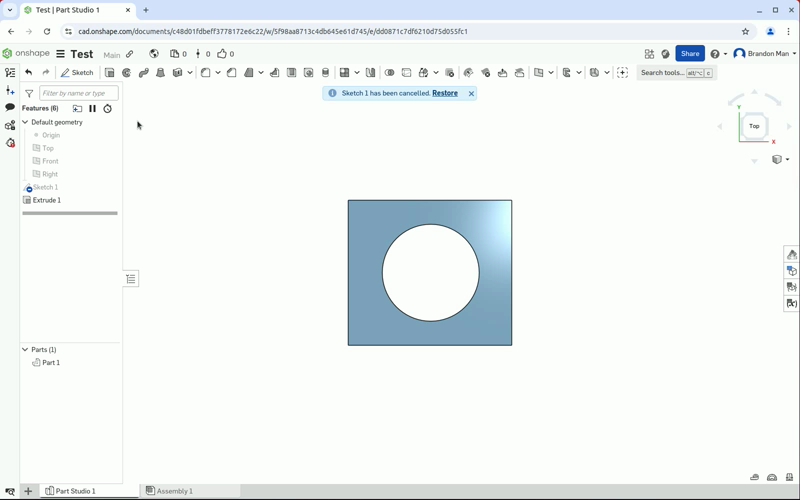
mouse_move(73, 189)
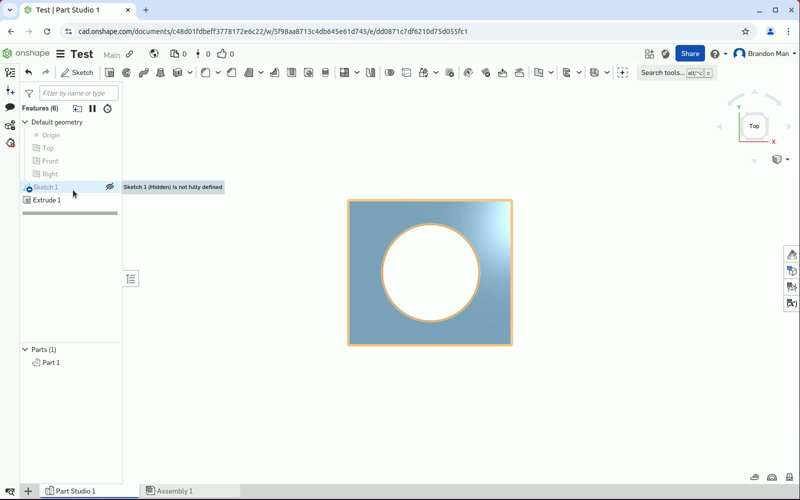
click(73, 189)
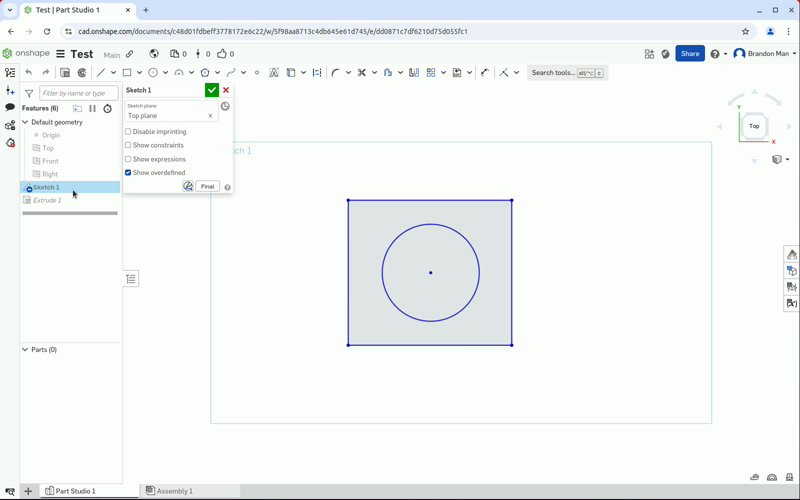
mouse_move(229, 92)
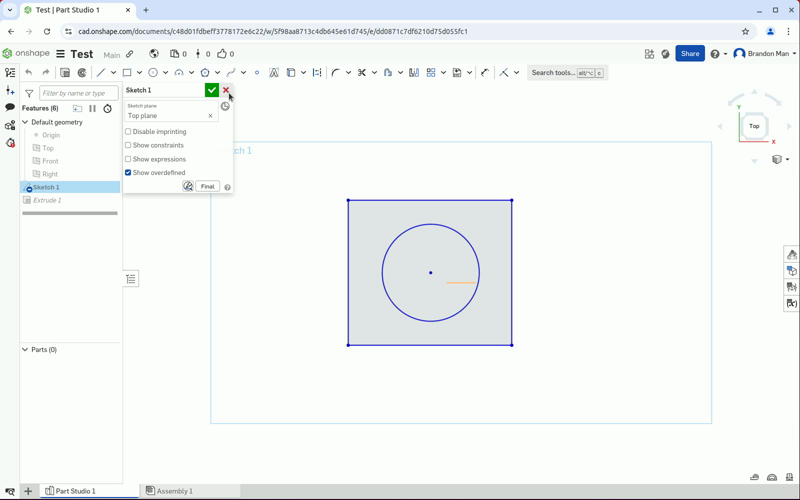
click(229, 92)
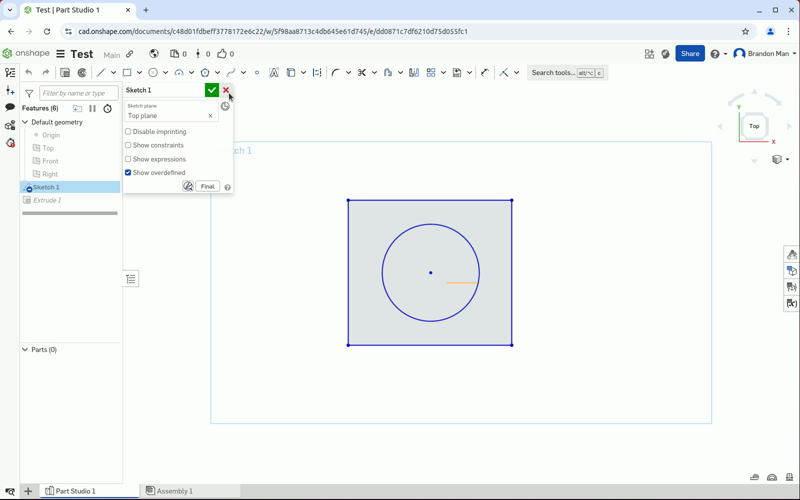
key(shift+s)
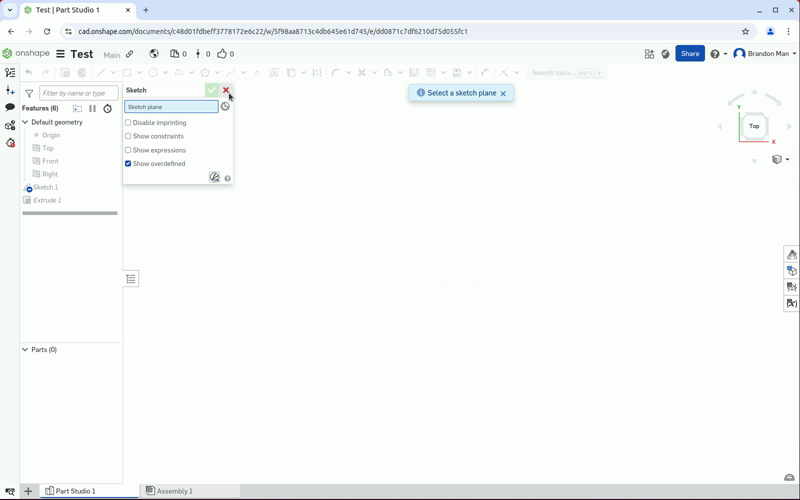
mouse_move(73, 150)
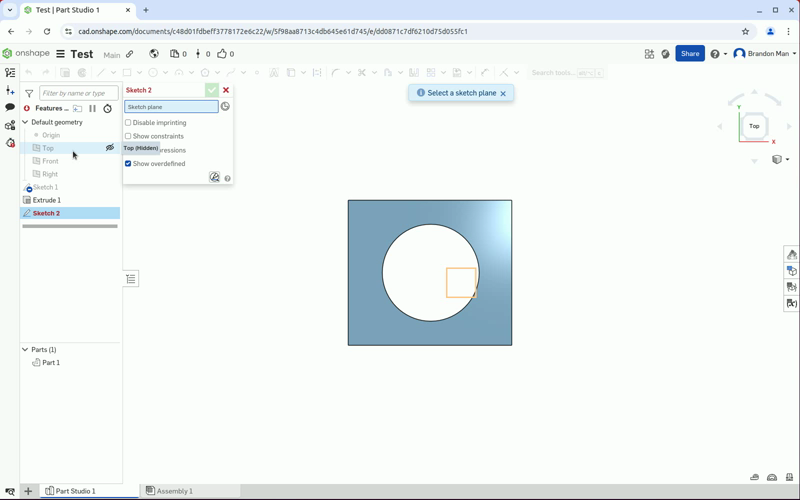
click(73, 150)
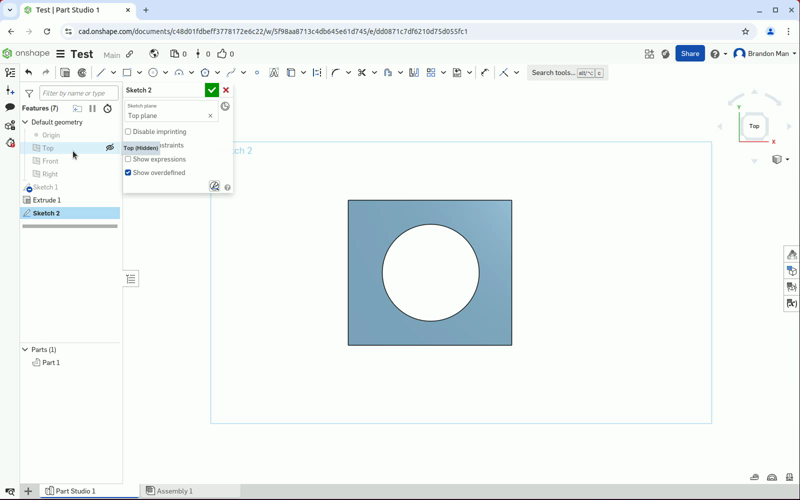
mouse_move(73, 352)
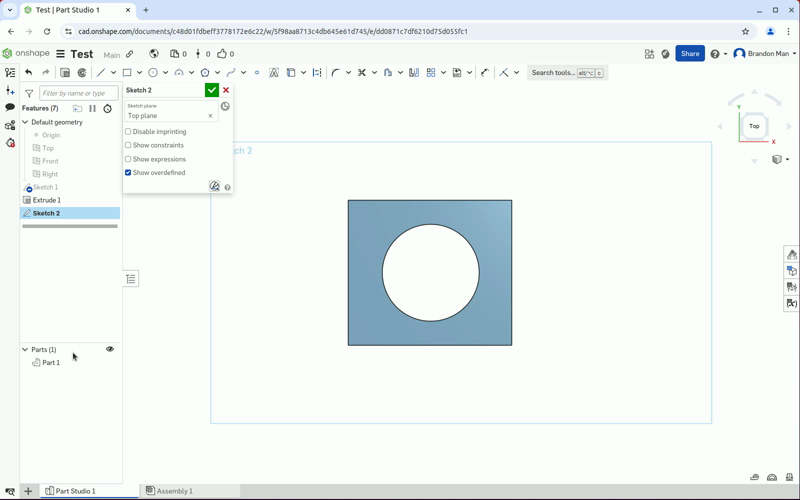
key(y)
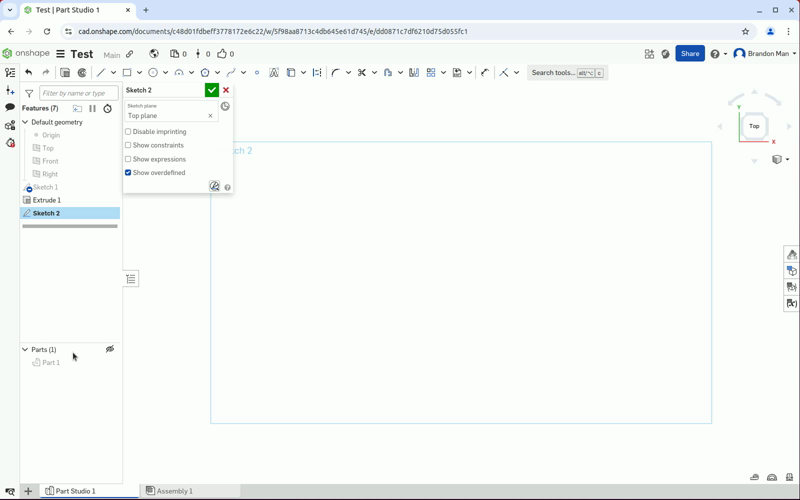
key(l)
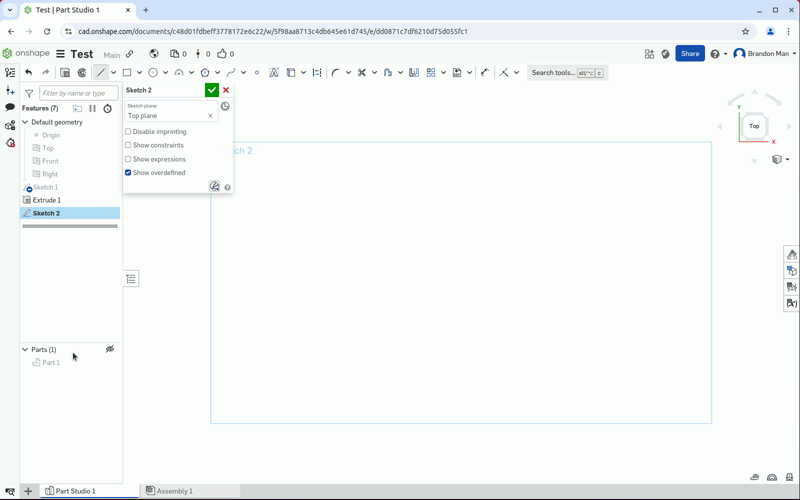
key_down(shift)
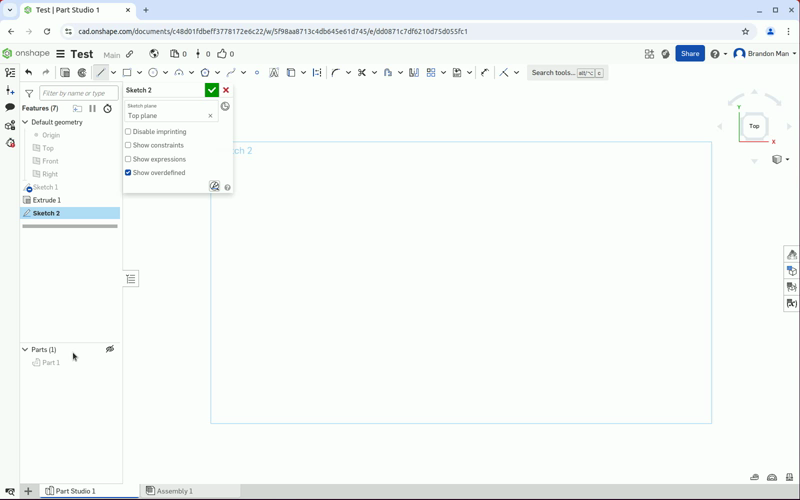
mouse_move(348, 345)
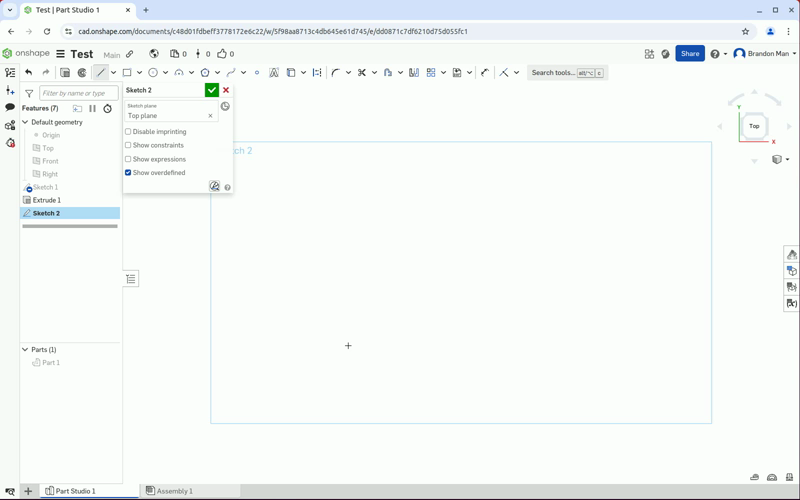
click(348, 345)
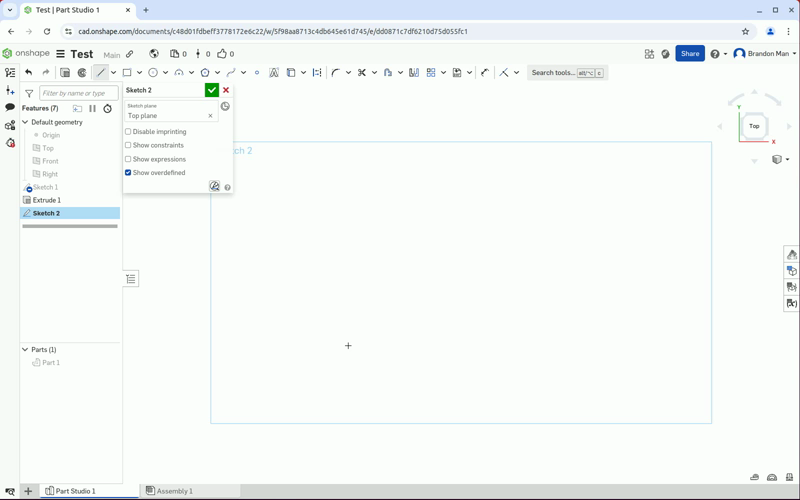
key_up(shift)
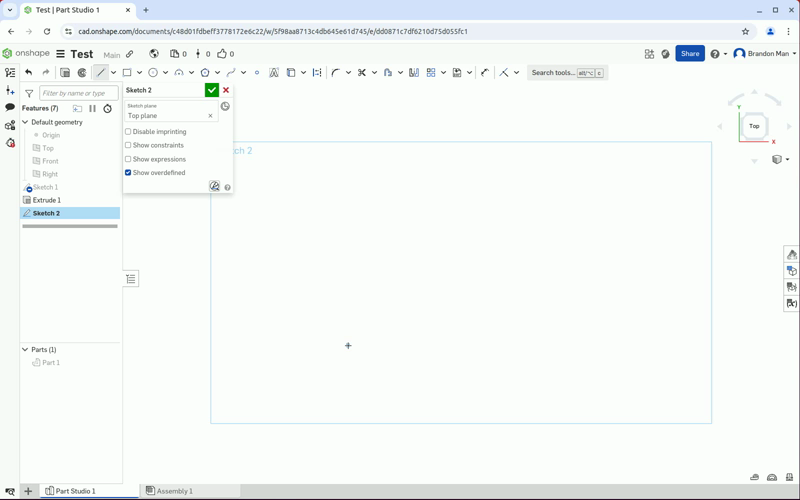
key_down(shift)
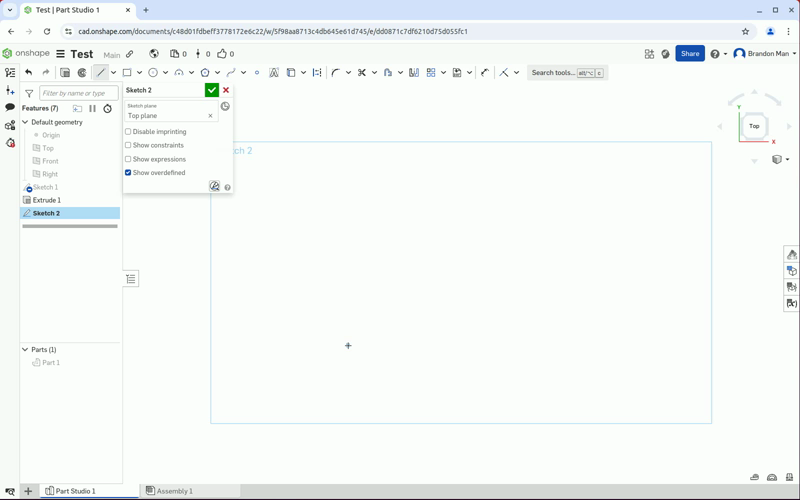
mouse_move(511, 345)
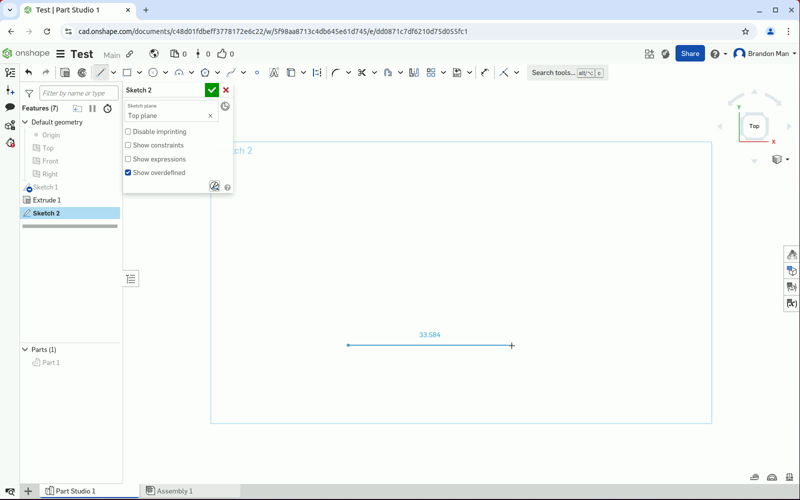
click(511, 345)
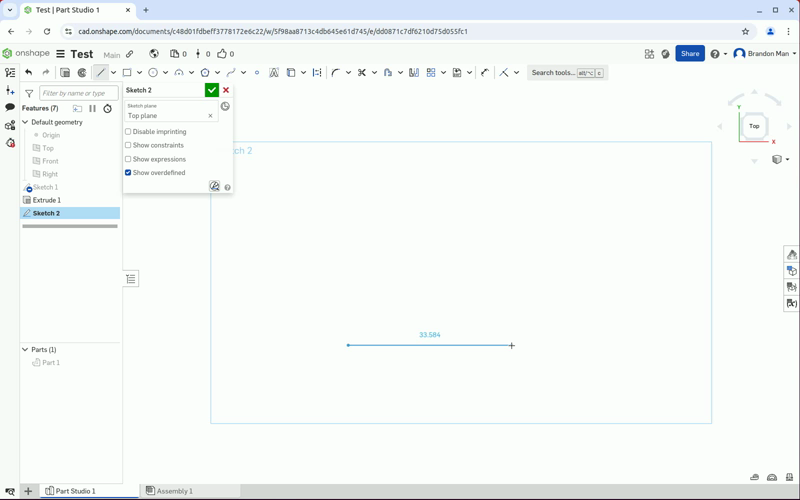
key_up(shift)
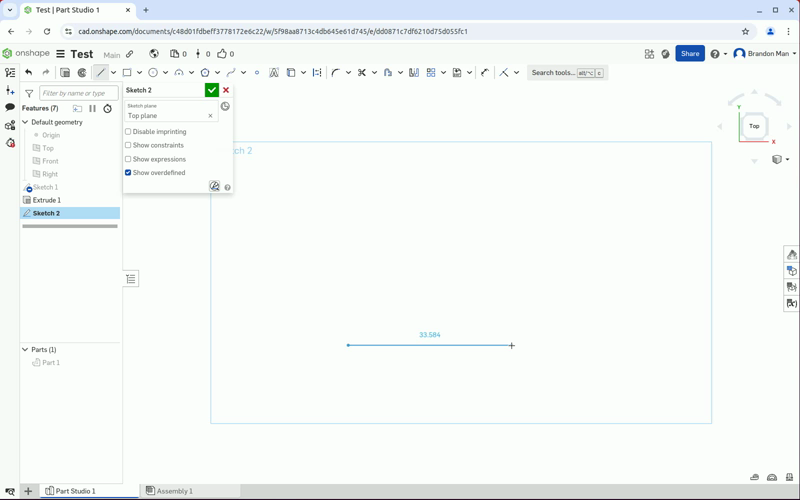
key_down(shift)
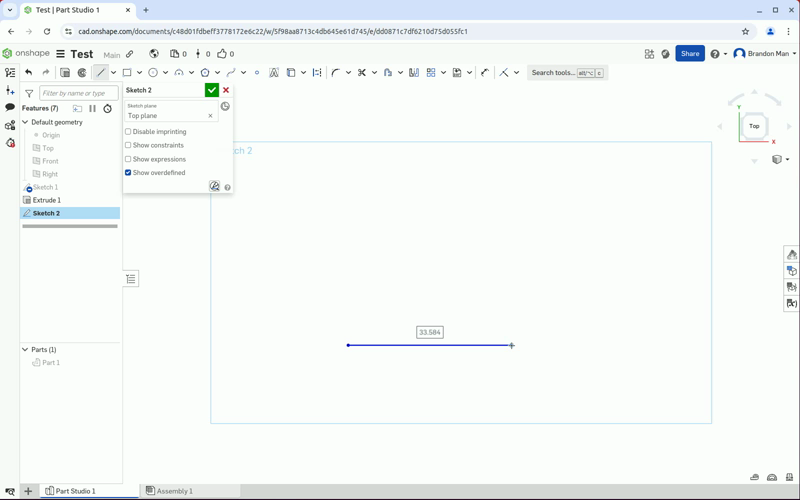
mouse_move(511, 200)
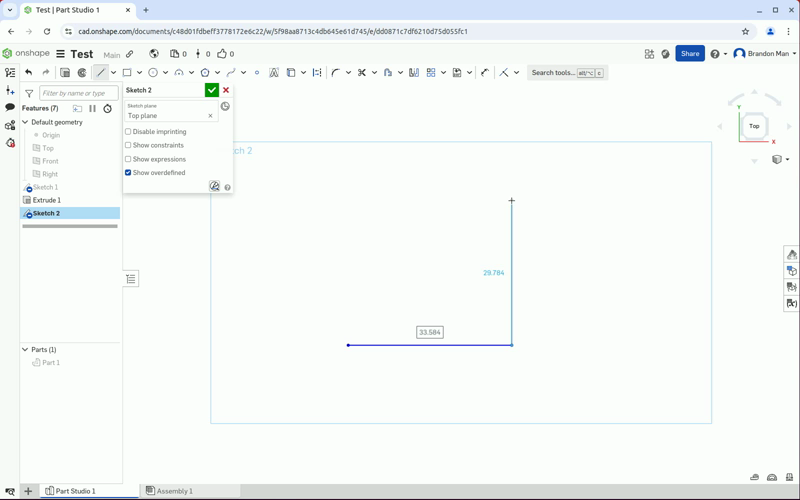
click(511, 200)
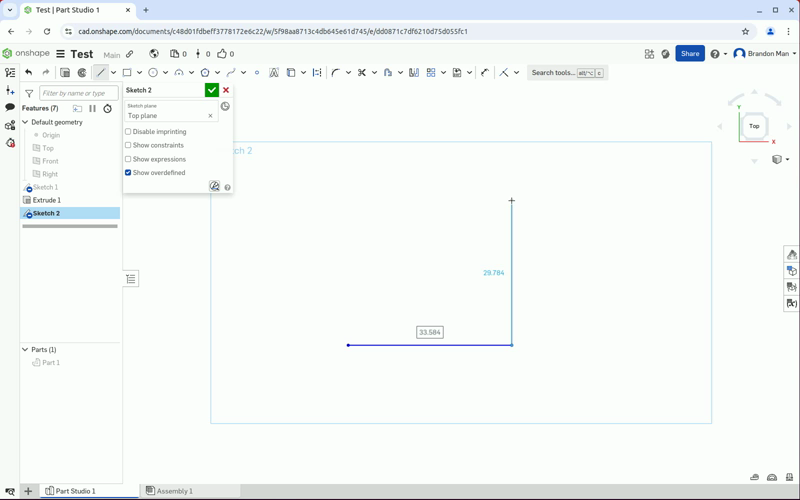
key_up(shift)
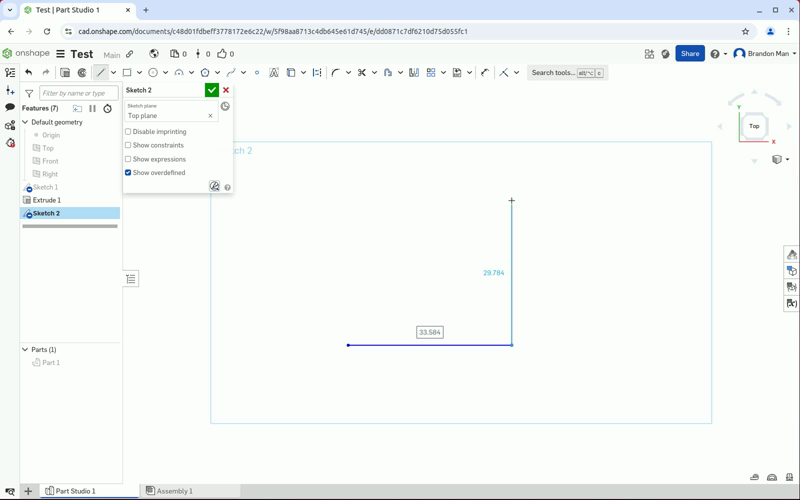
key_down(shift)
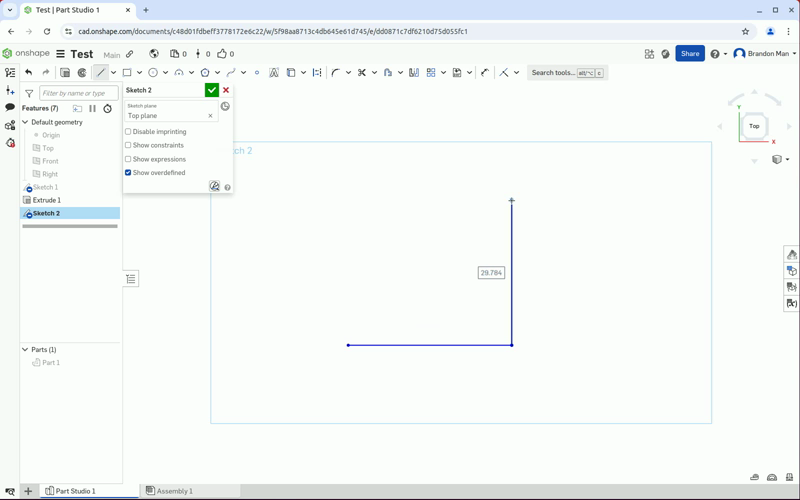
mouse_move(348, 200)
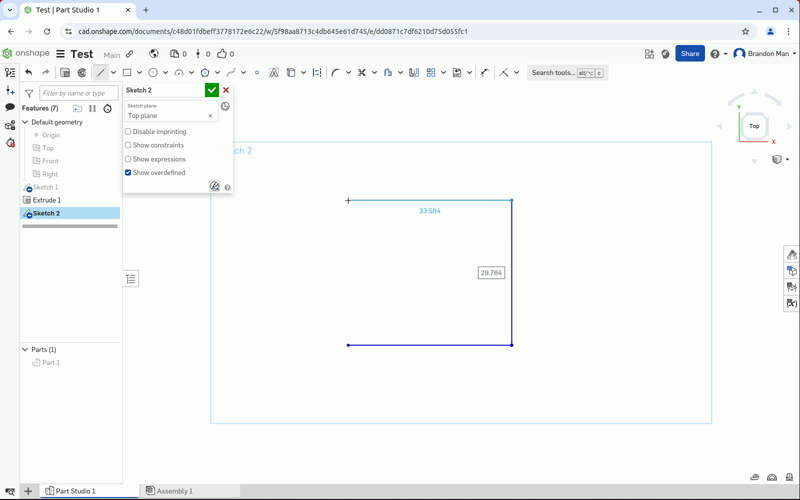
click(348, 200)
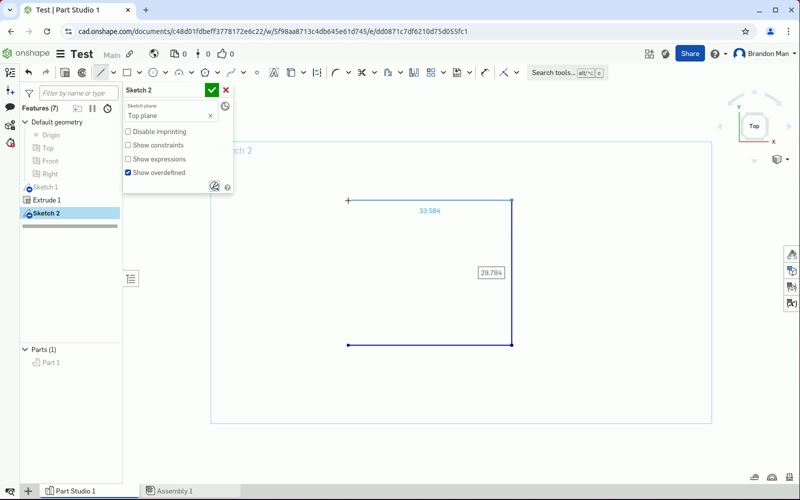
key_up(shift)
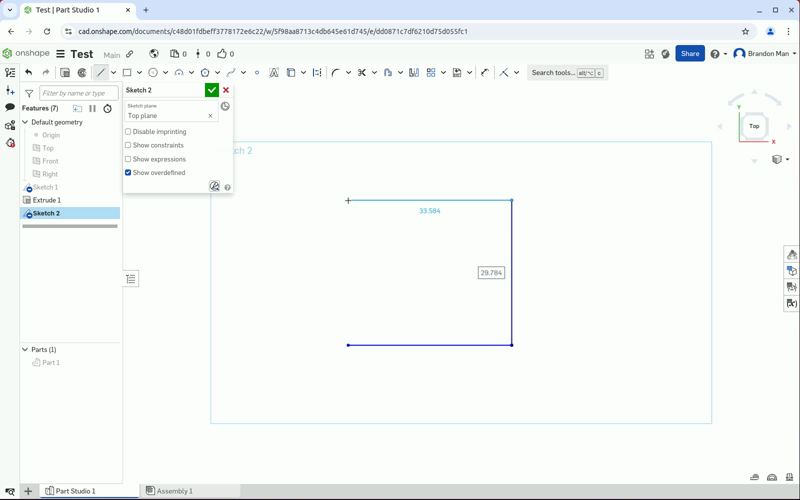
key_down(shift)
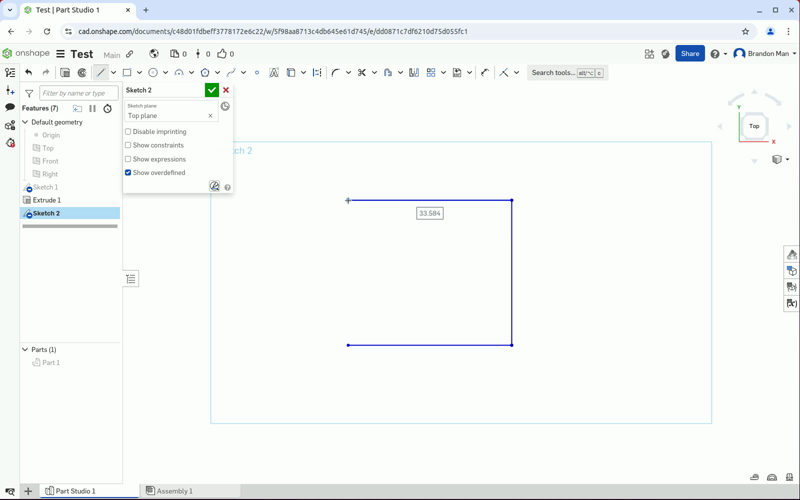
mouse_move(348, 345)
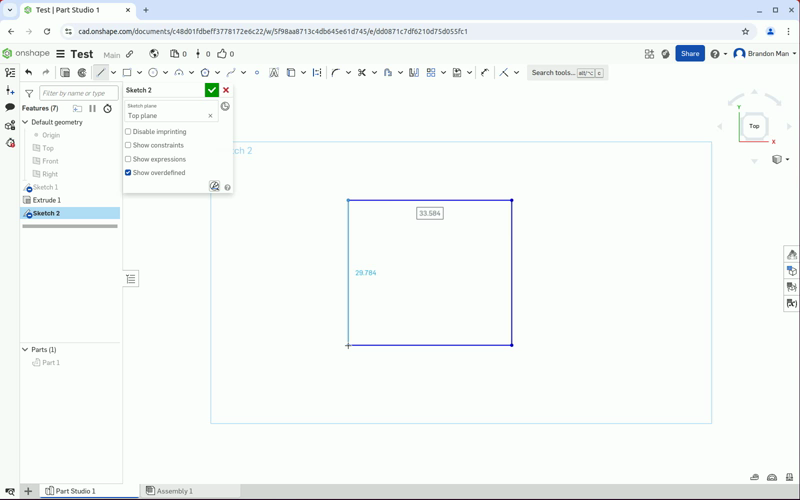
key_up(shift)
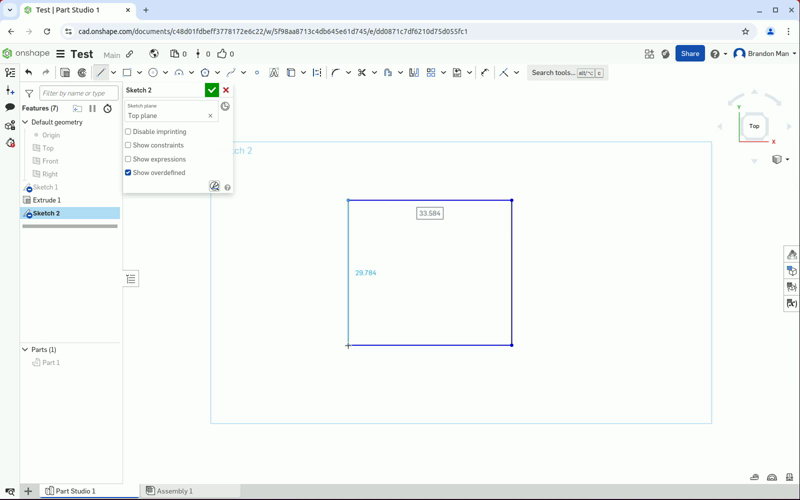
click(348, 345)
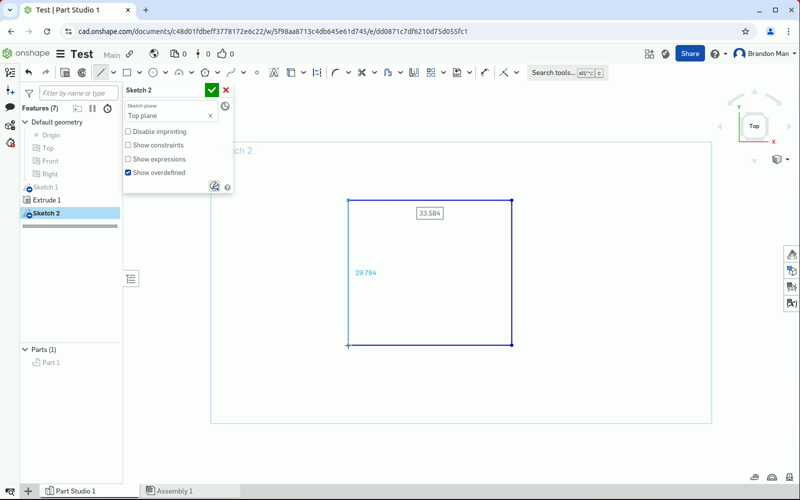
key(esc)
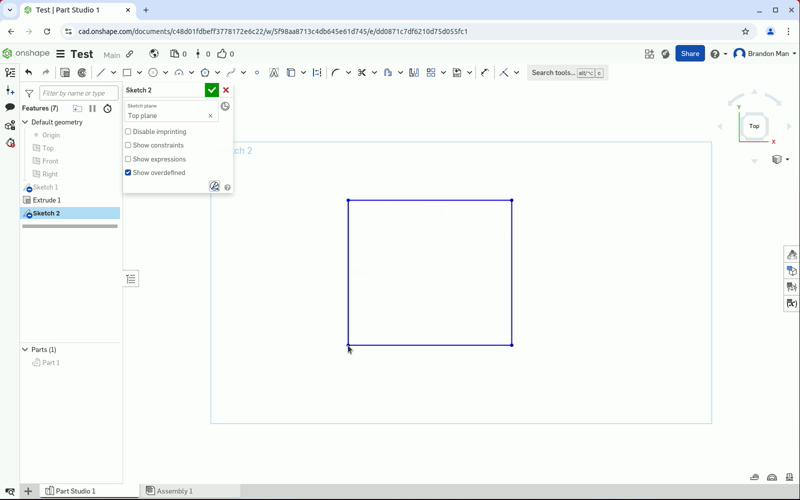
key(c)
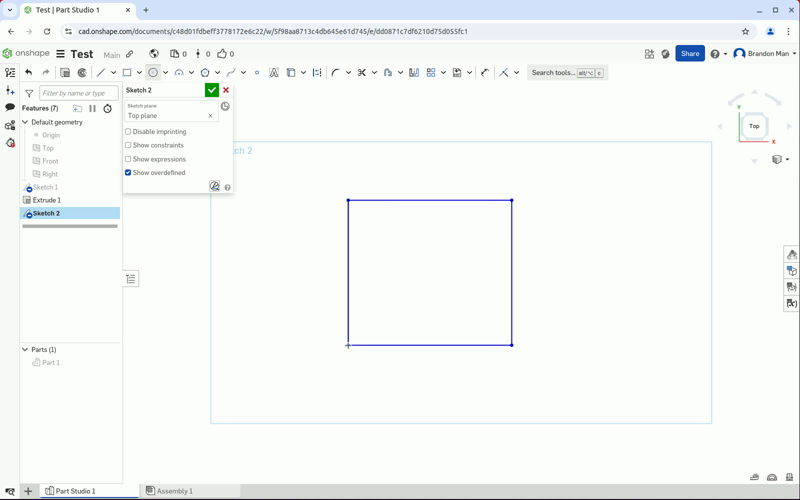
key_down(shift)
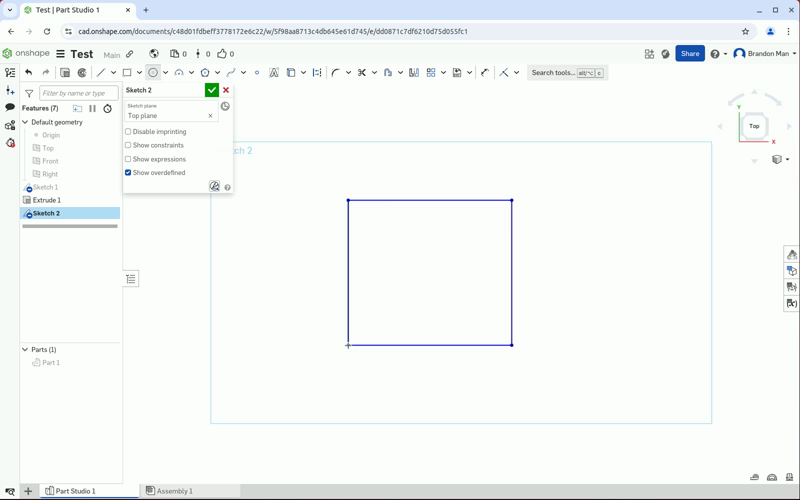
mouse_move(430, 272)
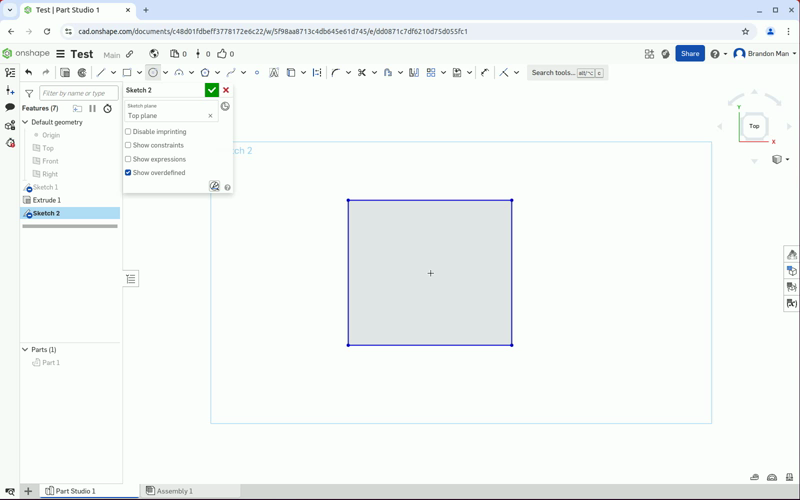
click(430, 272)
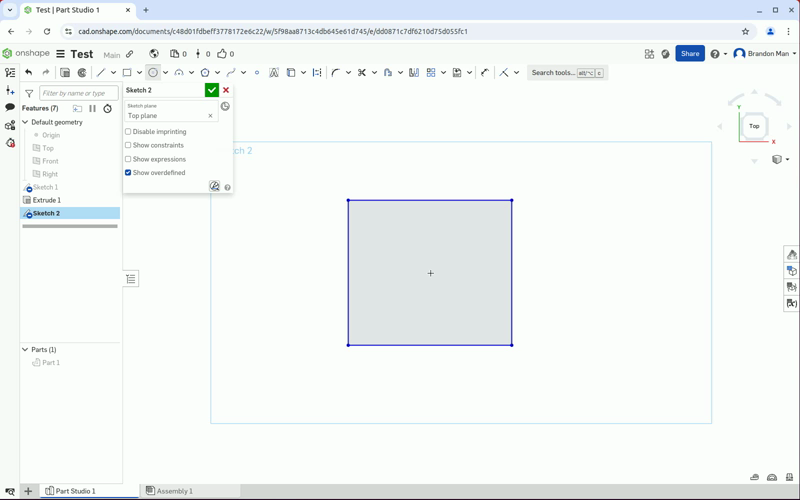
key_up(shift)
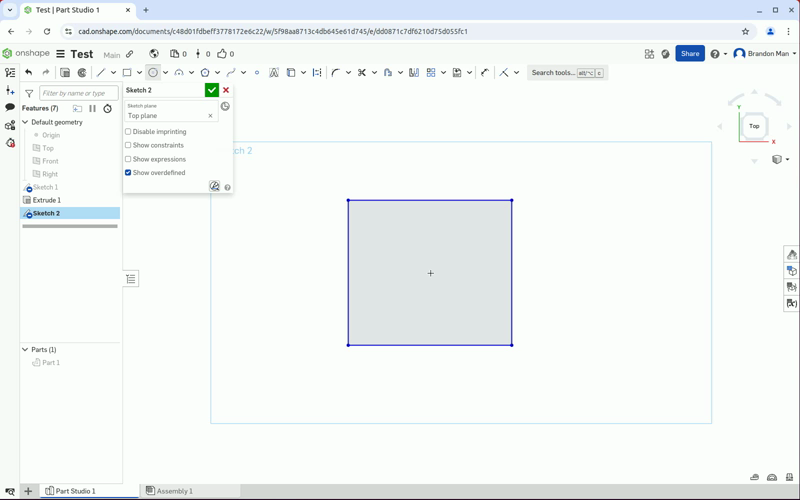
mouse_move(479, 272)
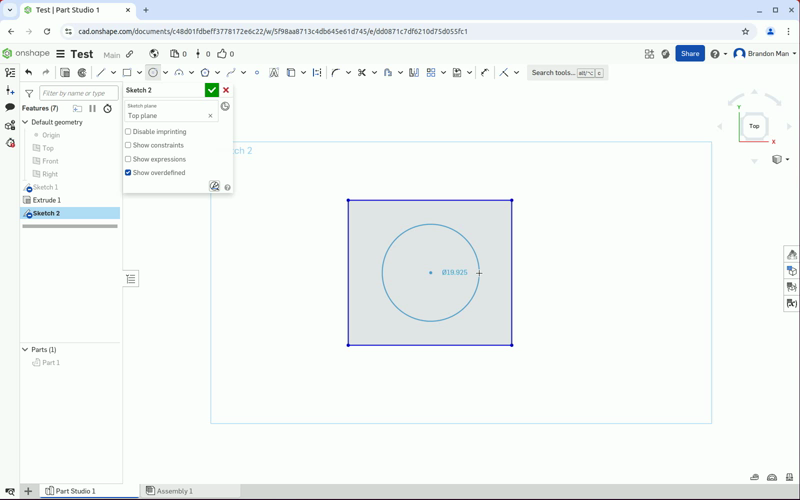
click(479, 272)
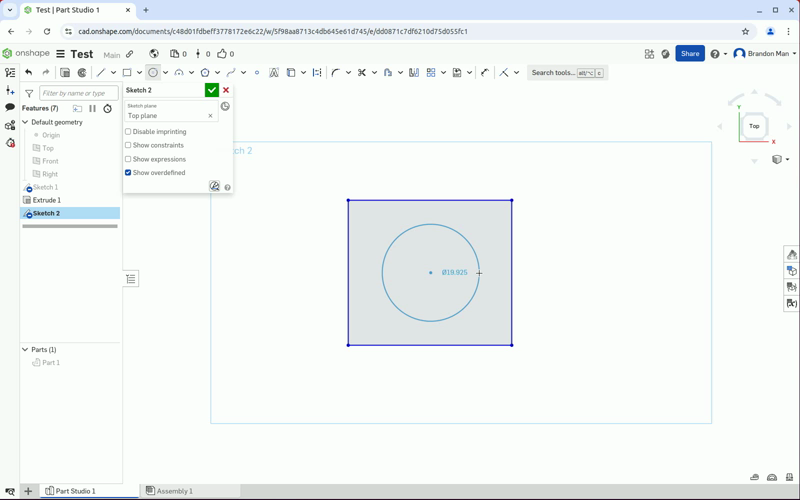
key(esc)
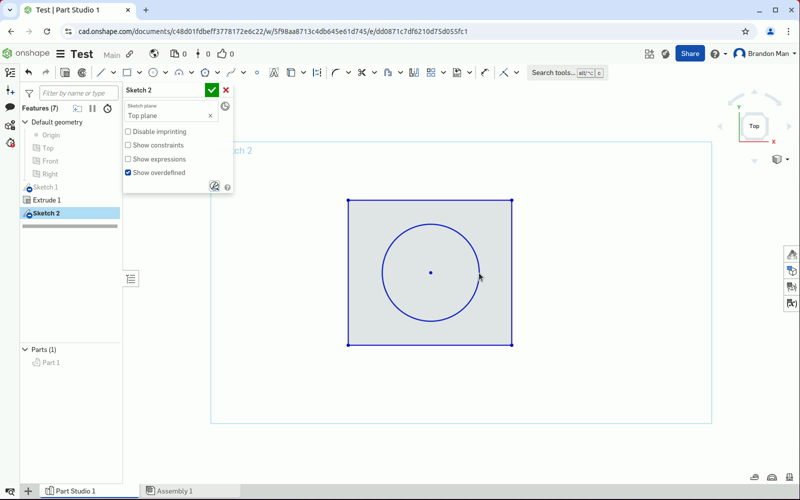
mouse_move(482, 224)
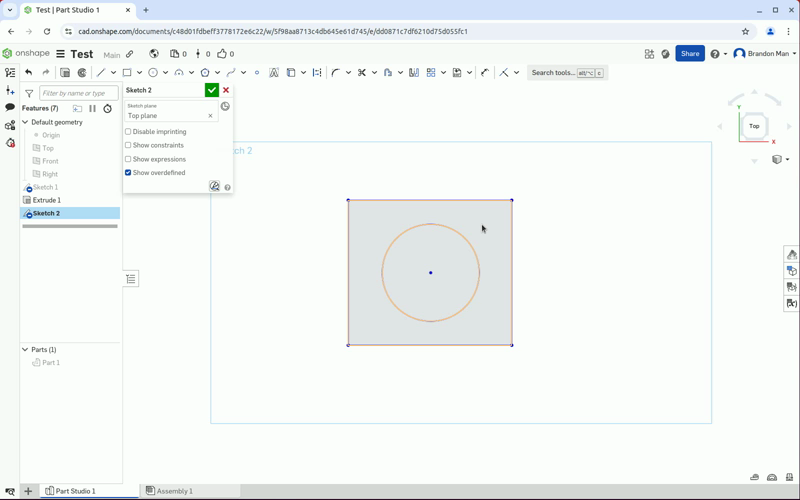
click(482, 224)
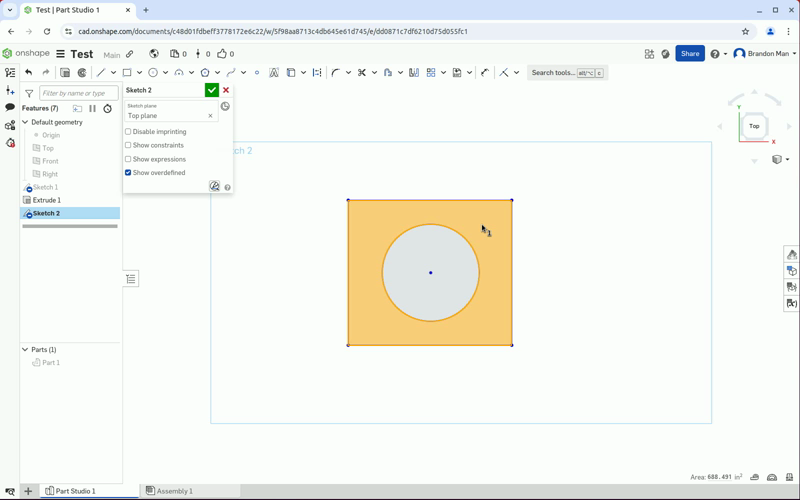
mouse_move(73, 352)
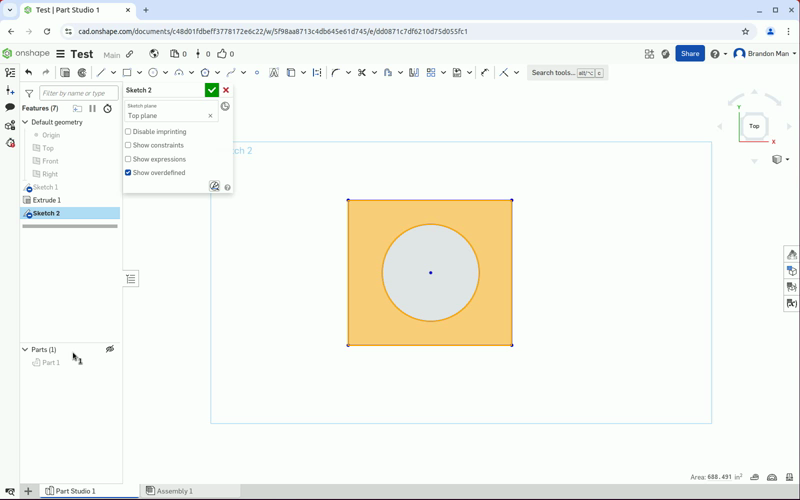
key(shift+y)
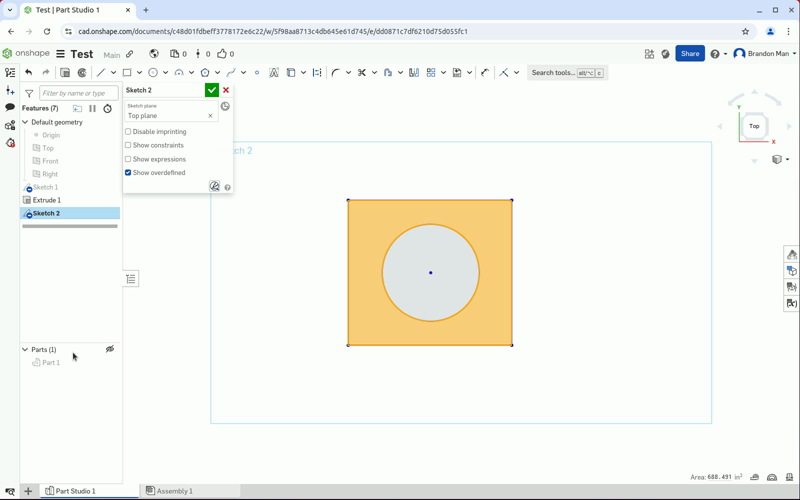
key(shift+e)
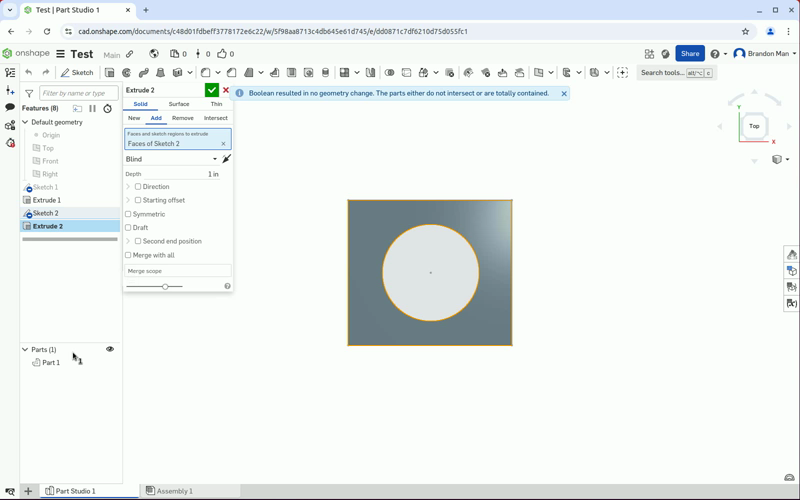
mouse_move(143, 106)
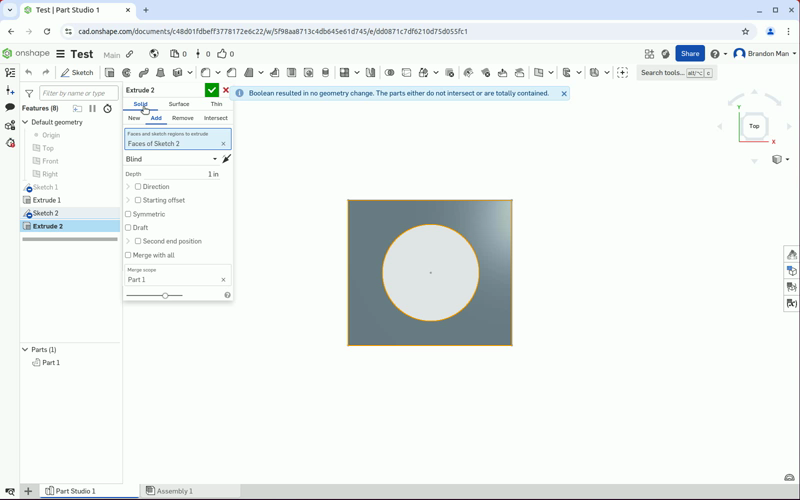
click(143, 106)
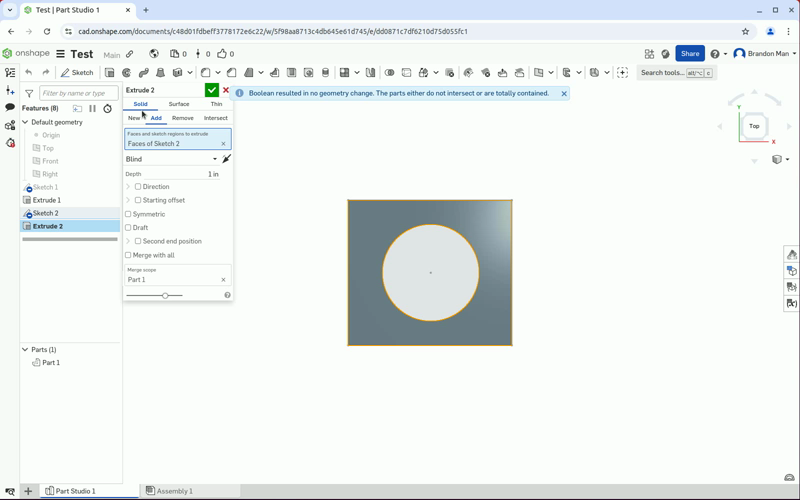
mouse_move(137, 120)
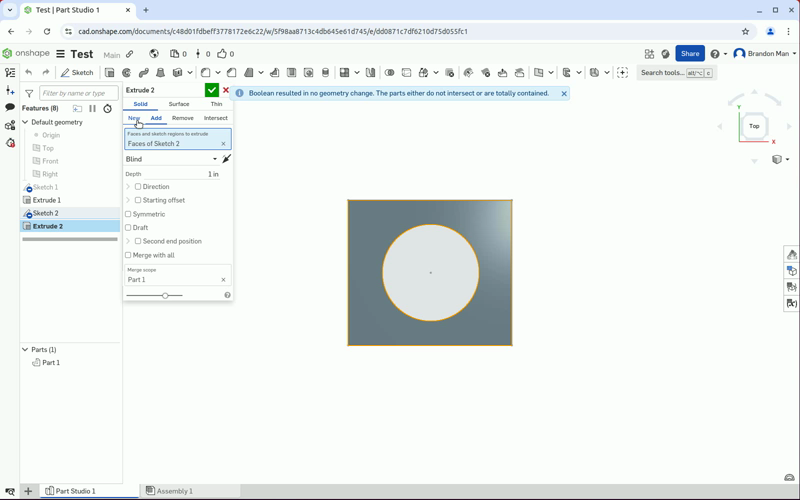
click(137, 120)
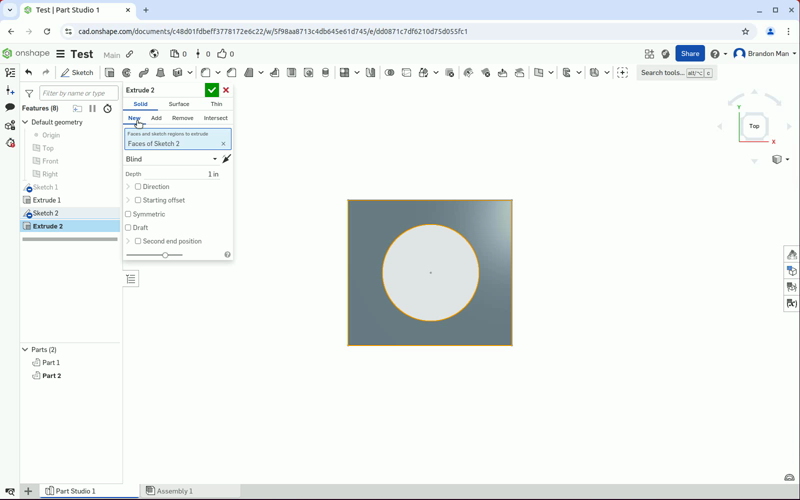
key(tab, 4)
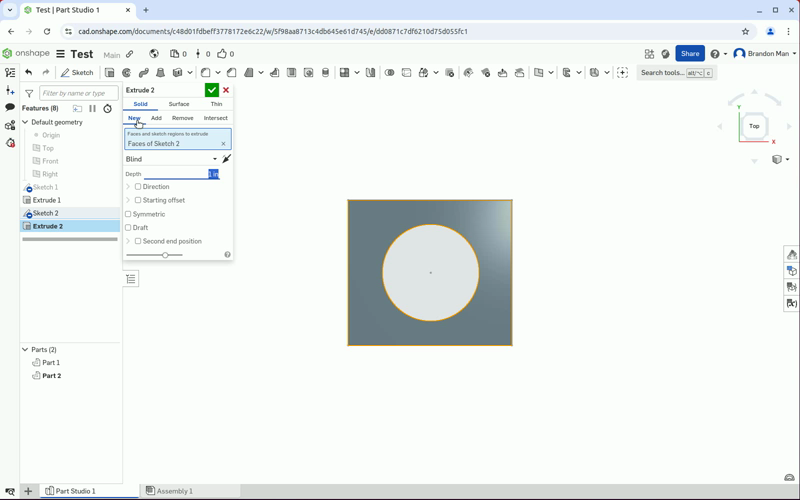
text(13.48)
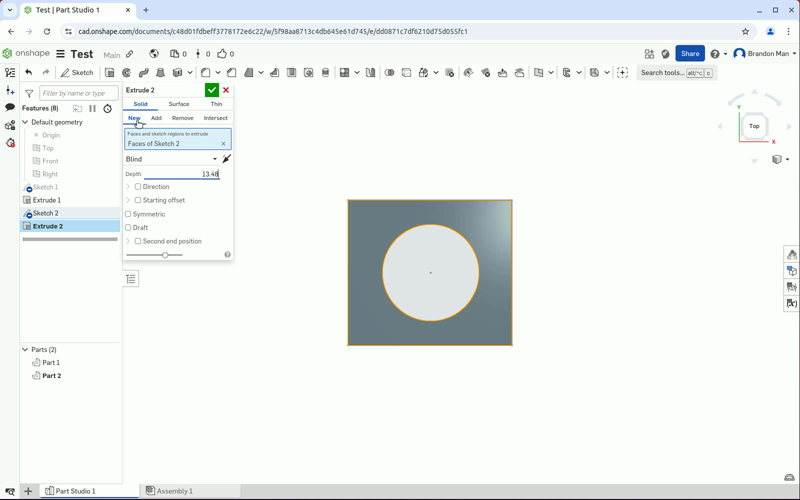
key(enter)
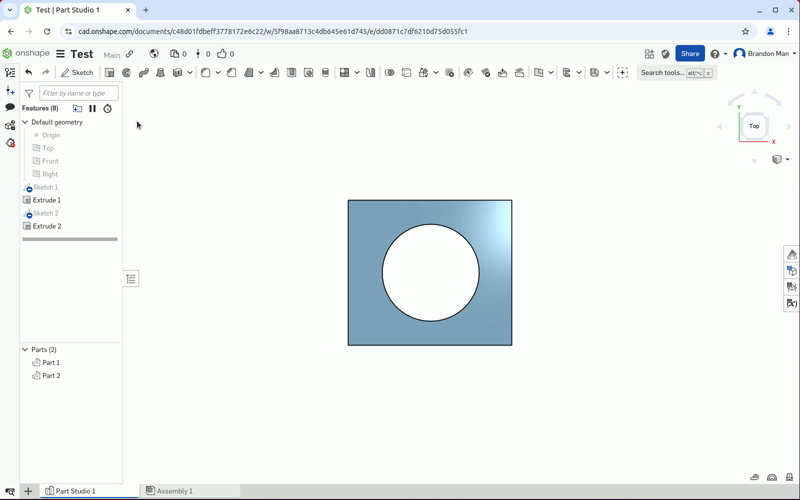
key(shift+h)
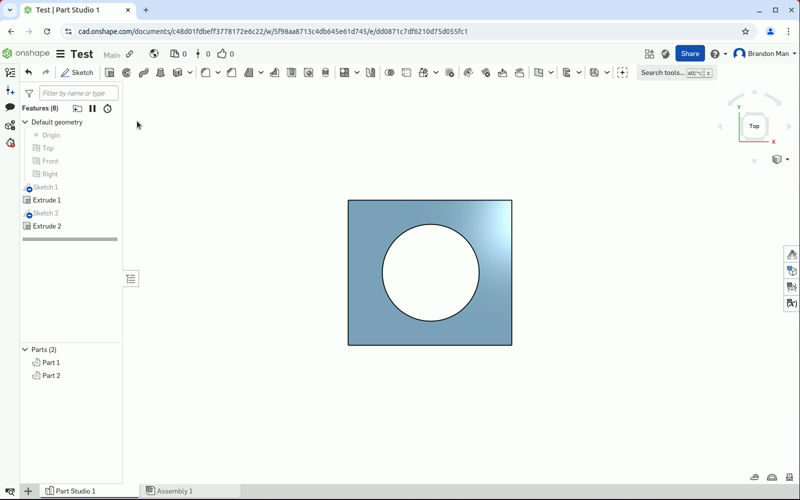
key(shift+h)
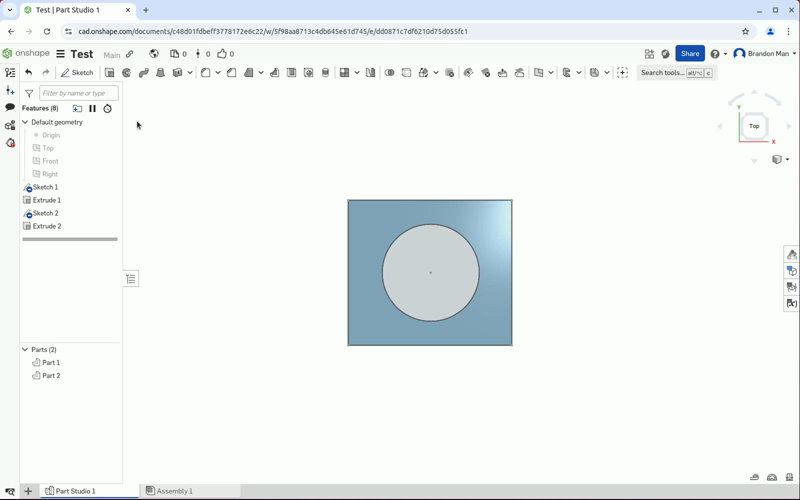
key(shift+7)
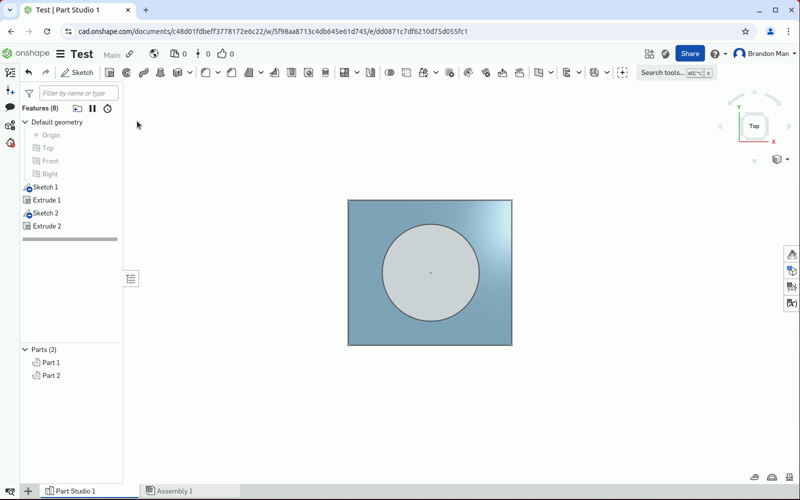
key(up, 3)
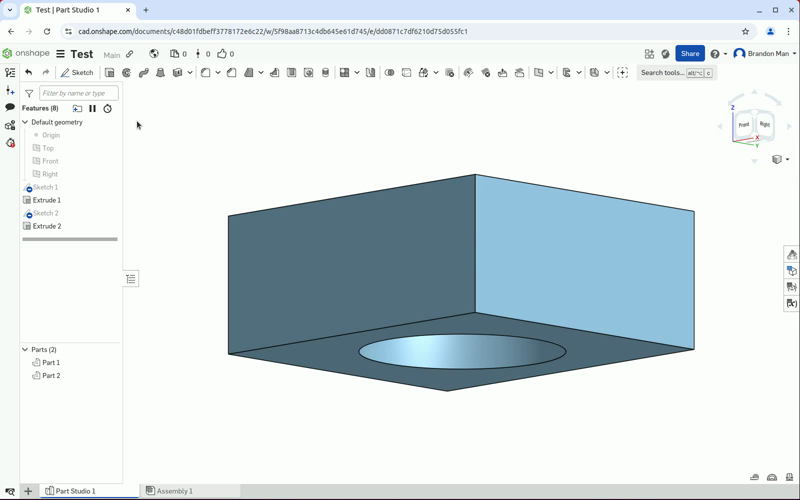
key(left, 3)
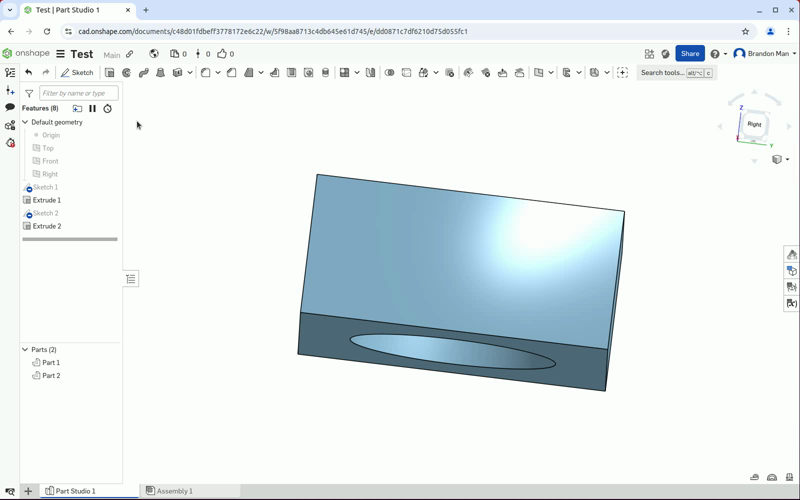
key(right, 3)
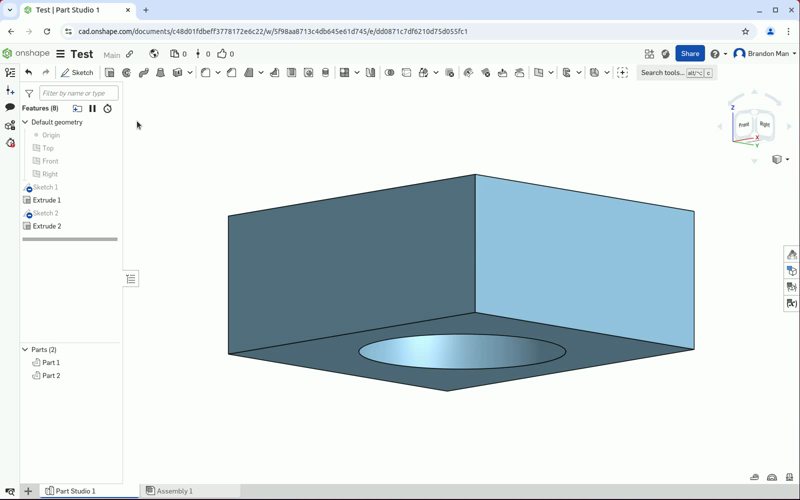
key(down, 3)
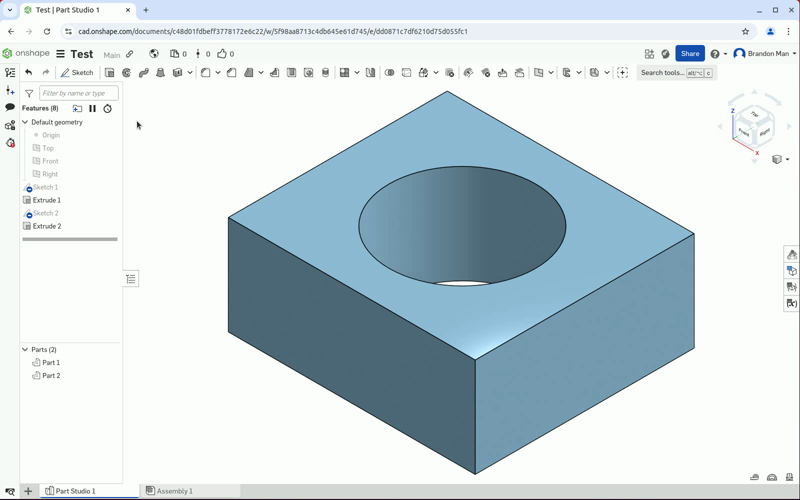
mouse_move(73, 189)
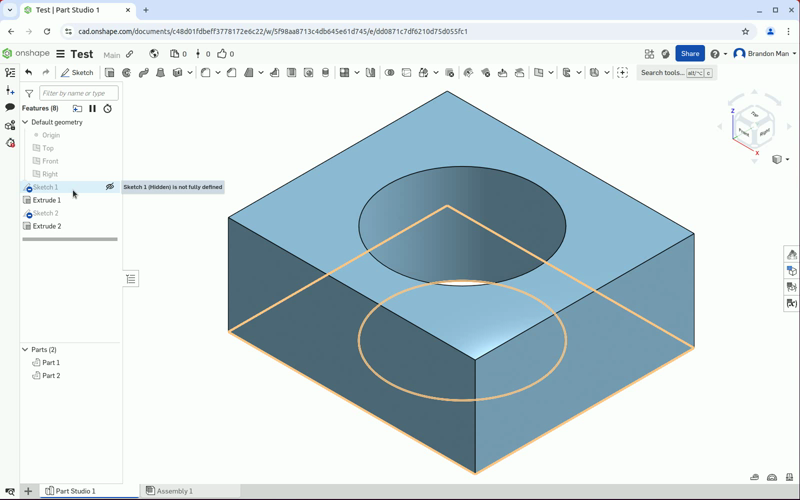
click(73, 189)